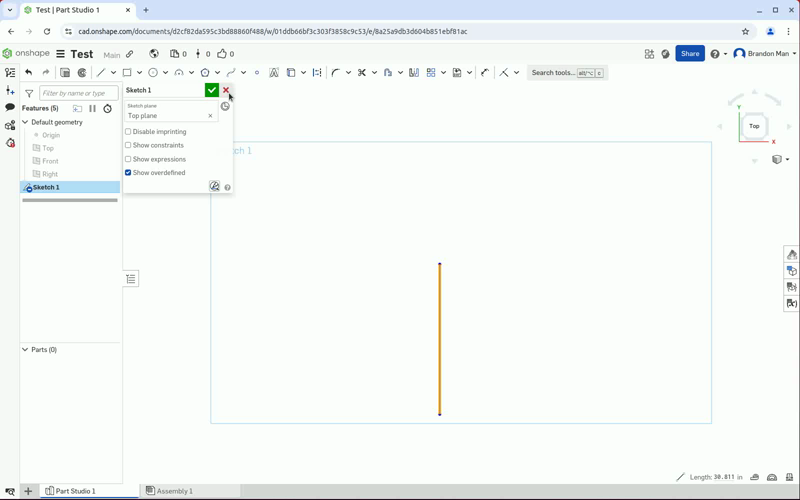
key(shift+h)
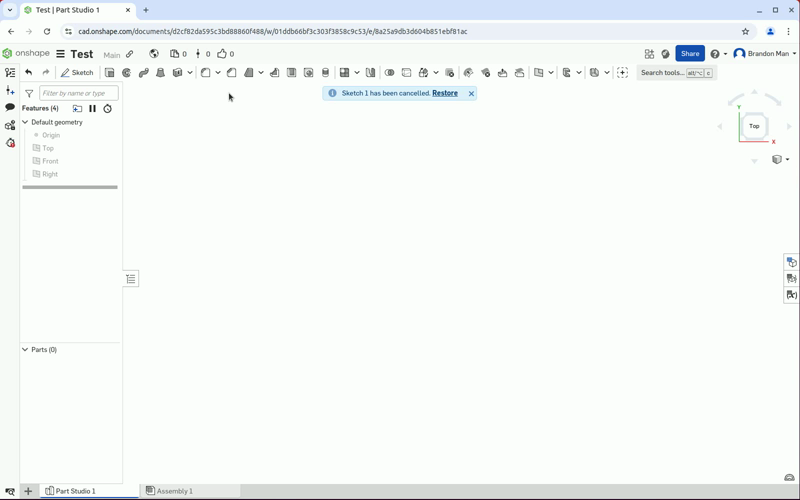
mouse_move(73, 352)
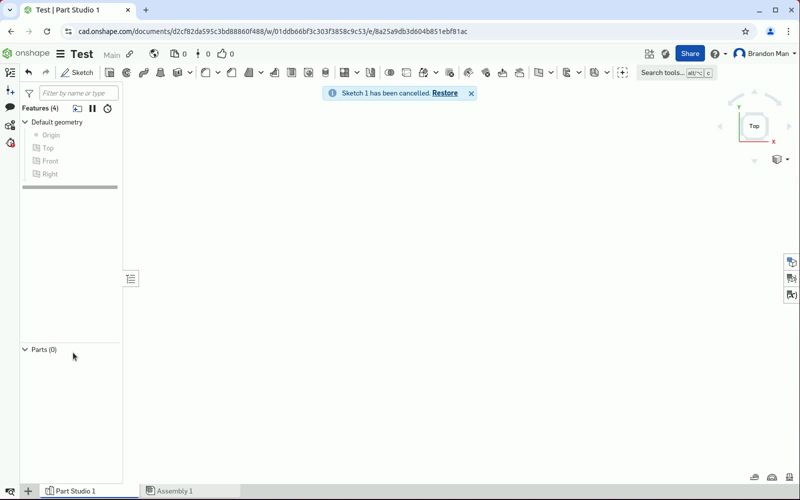
key(y)
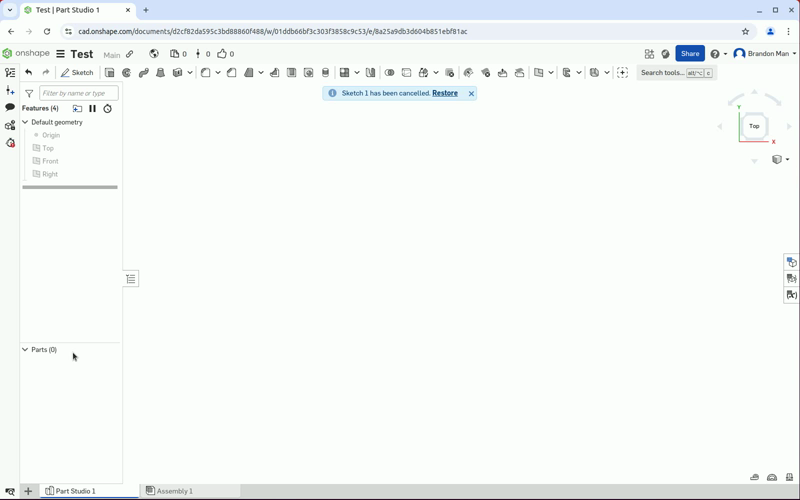
key(shift+p)
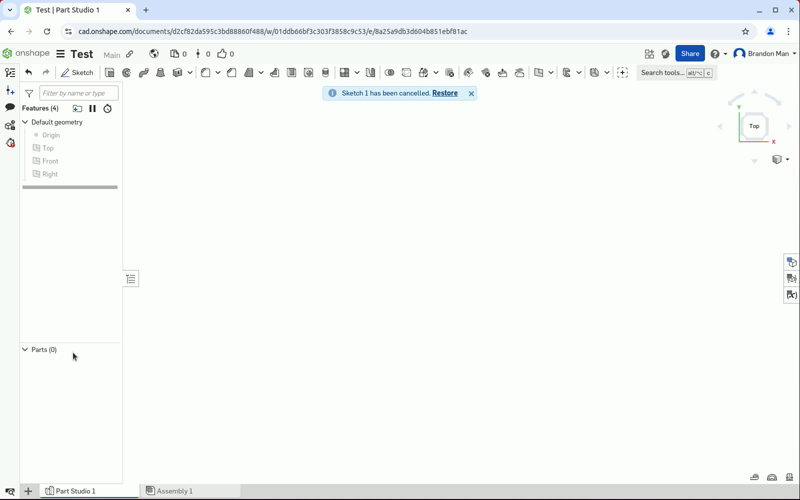
key(space)
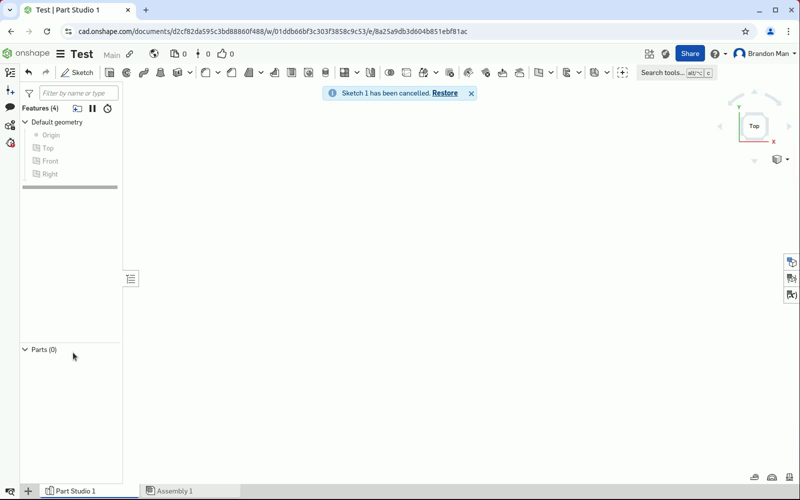
key_down(shift)
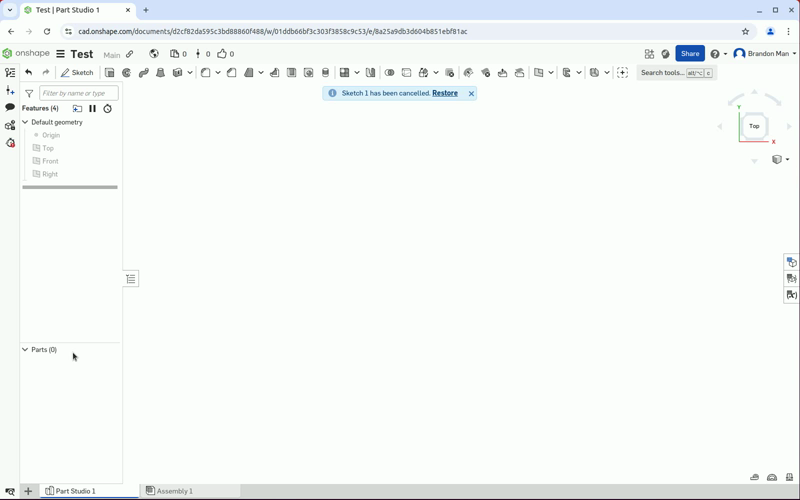
key(up)
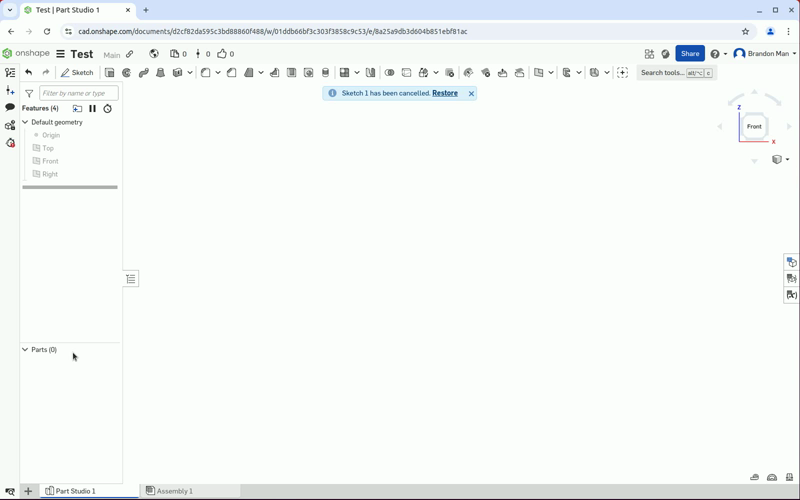
key_up(shift)
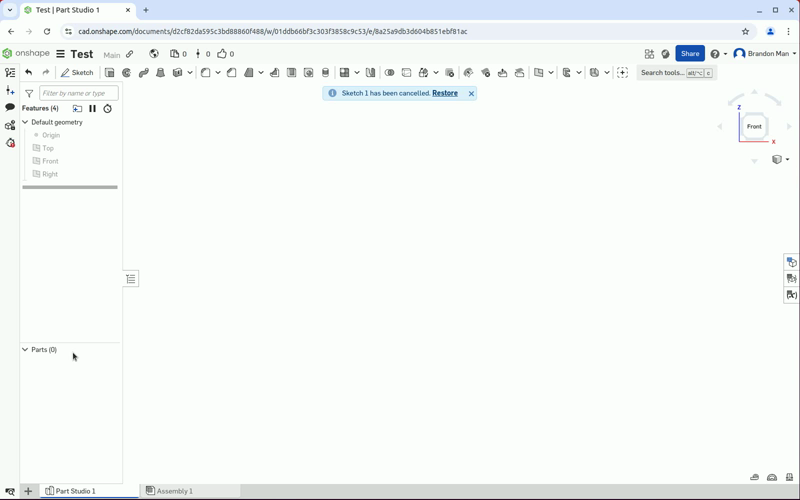
mouse_move(73, 352)
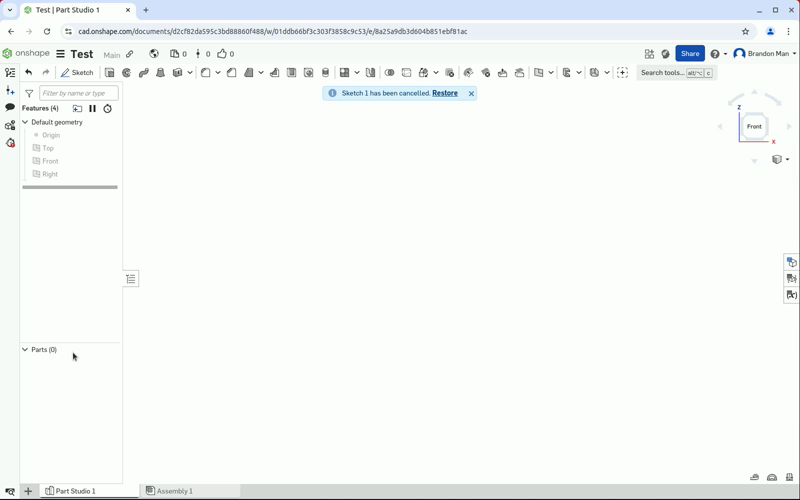
key(shift+y)
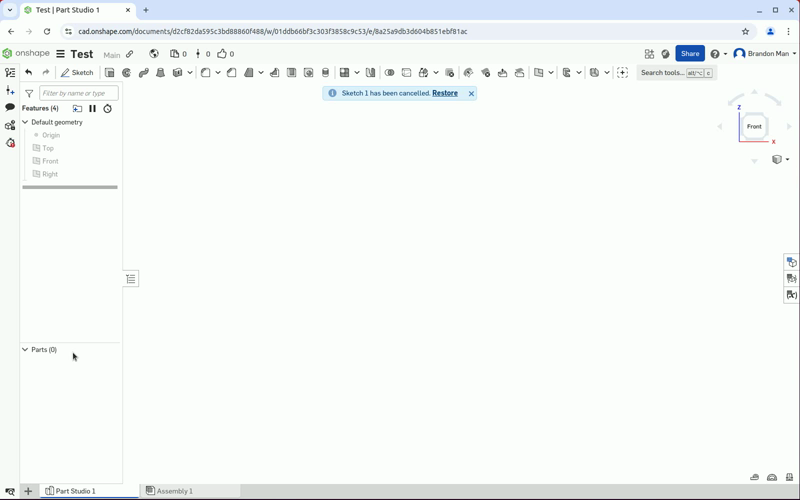
key(shift+s)
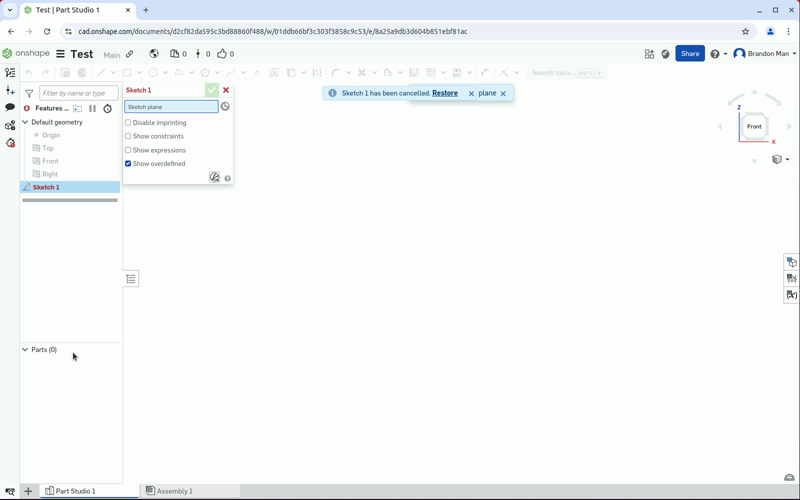
mouse_move(73, 163)
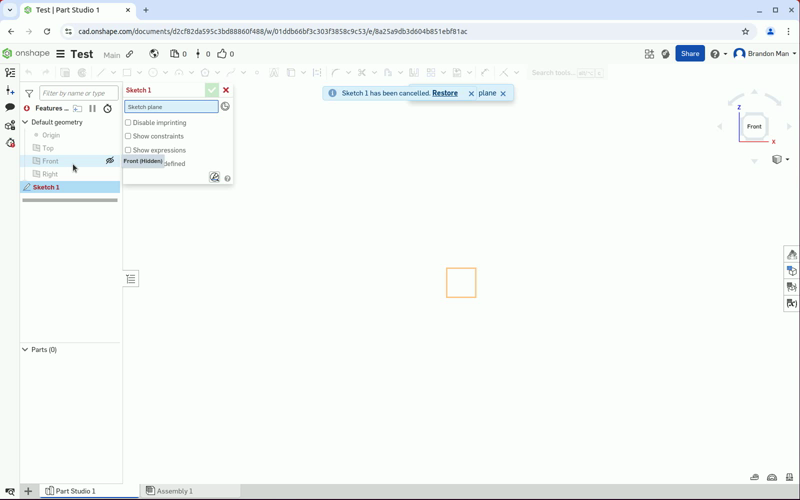
click(73, 163)
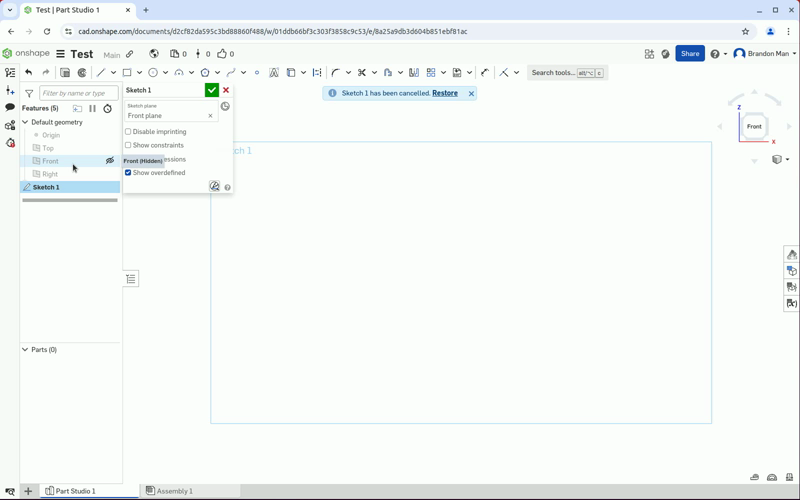
mouse_move(73, 352)
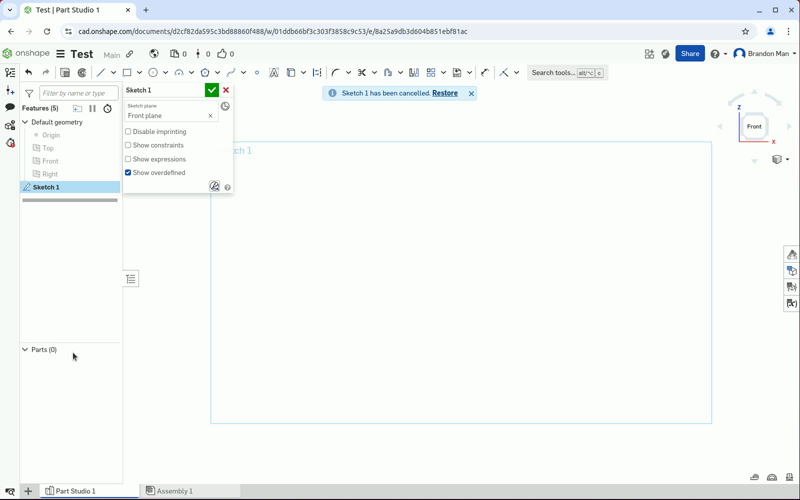
key(y)
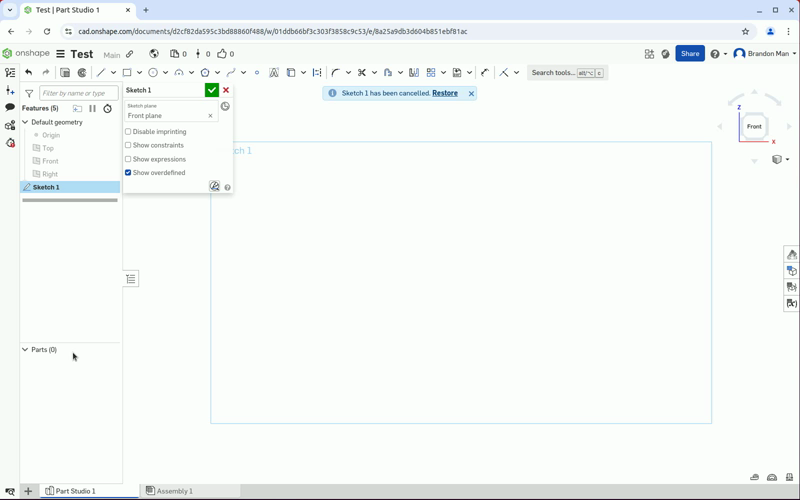
key(l)
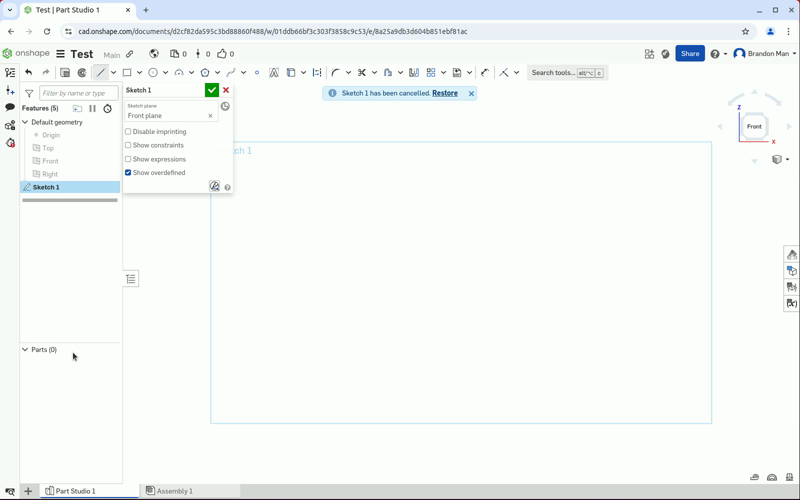
key_down(shift)
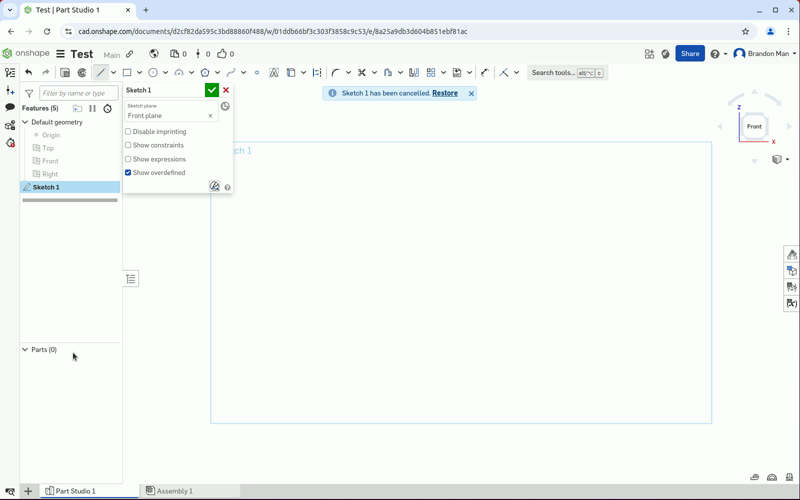
mouse_move(438, 305)
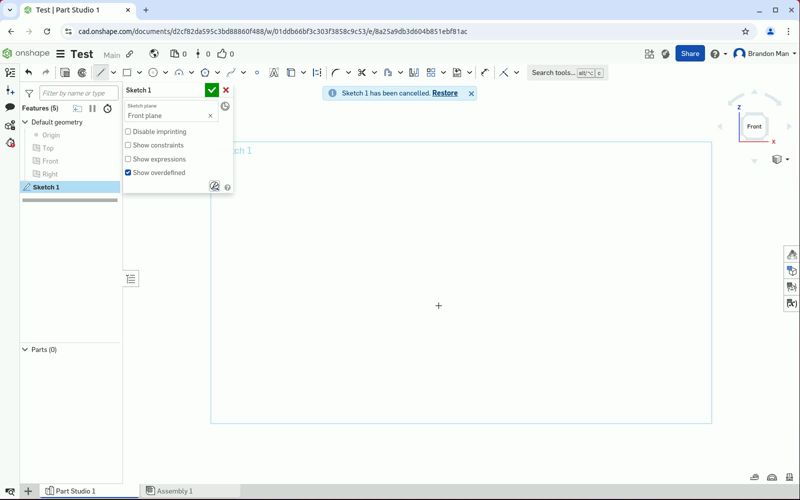
click(438, 305)
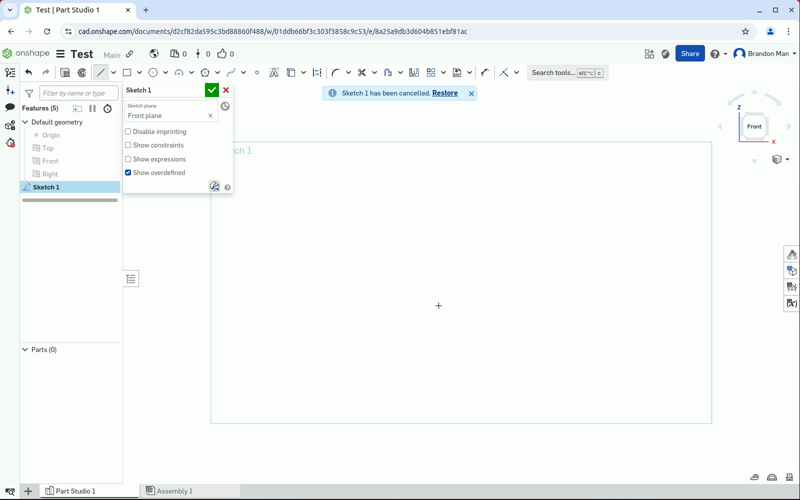
key_up(shift)
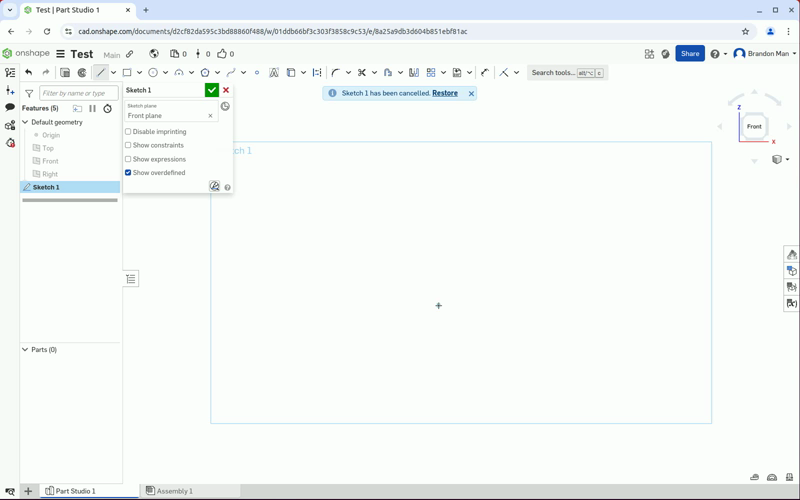
key_down(shift)
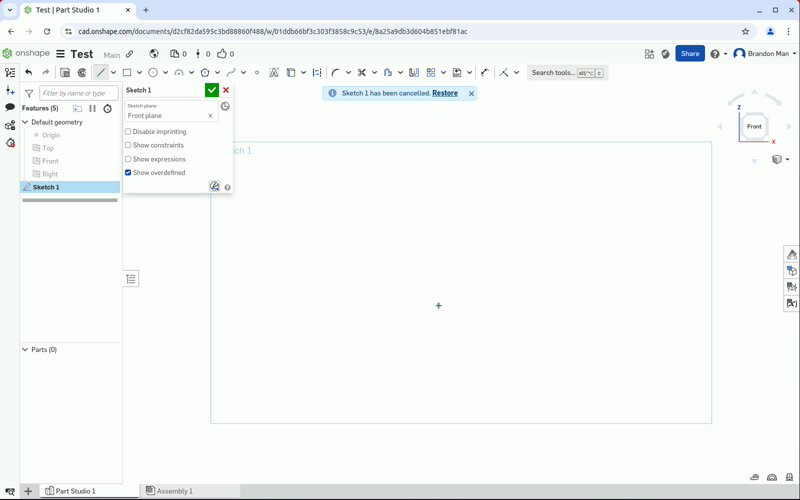
mouse_move(468, 305)
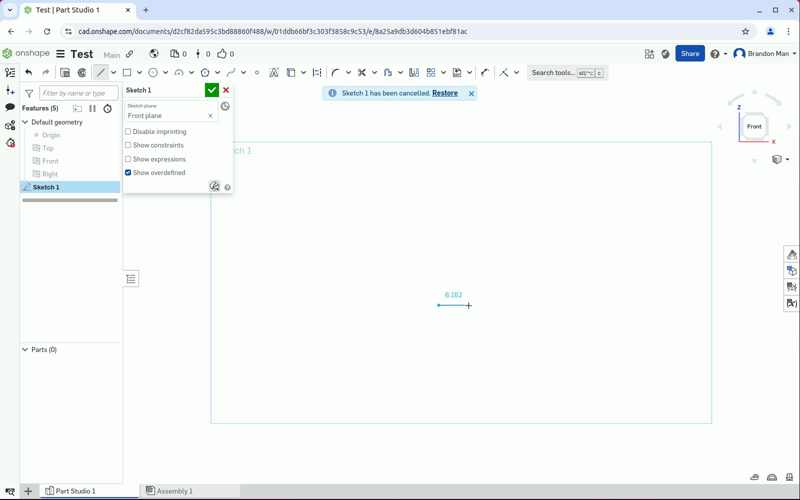
mouse_move(485, 305)
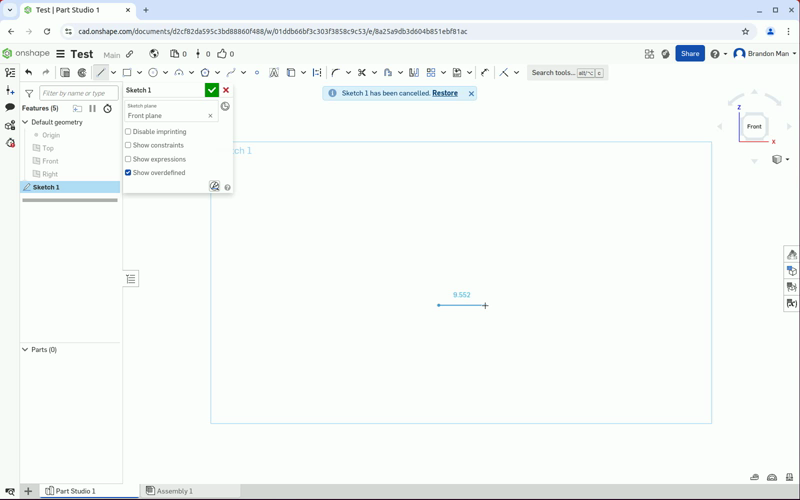
click(485, 305)
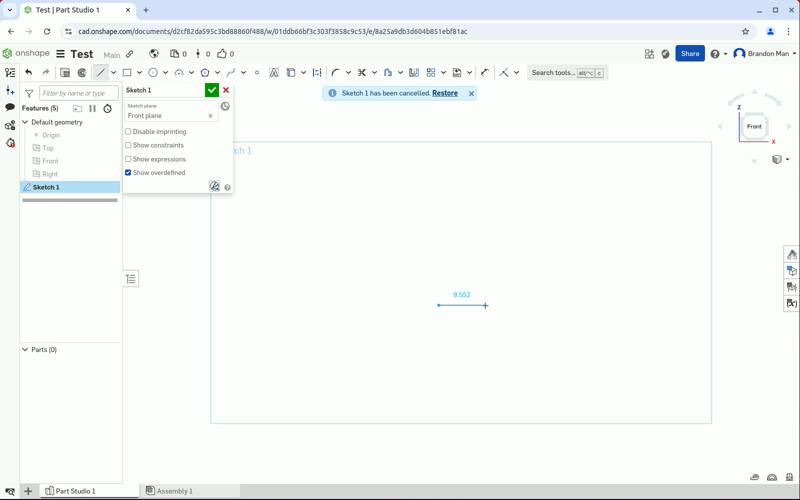
key_up(shift)
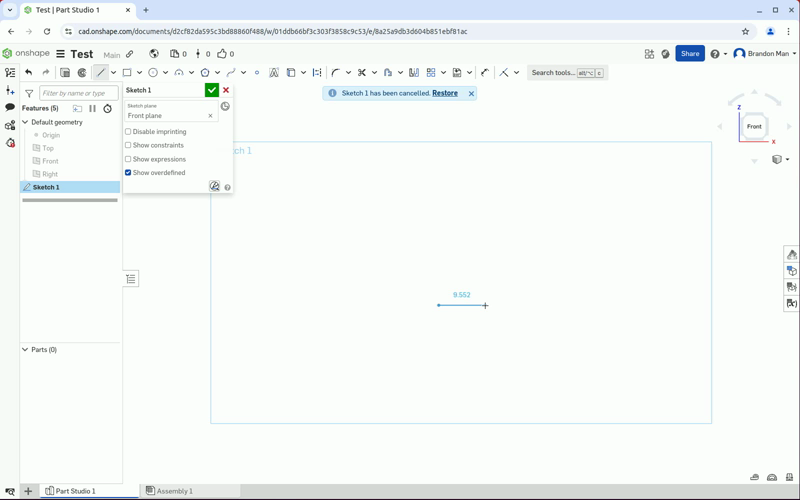
key_down(shift)
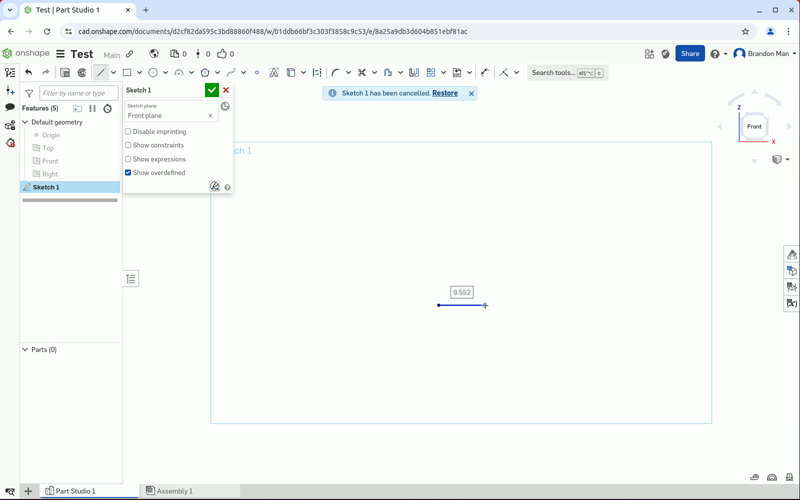
mouse_move(515, 305)
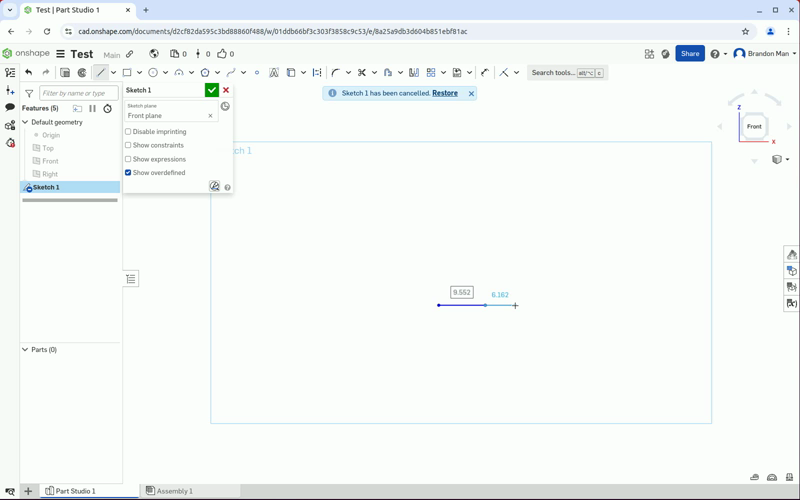
mouse_move(485, 258)
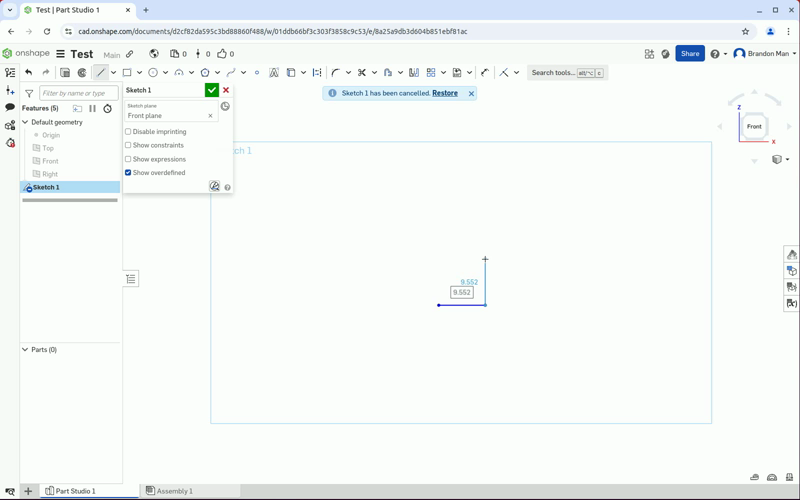
click(485, 258)
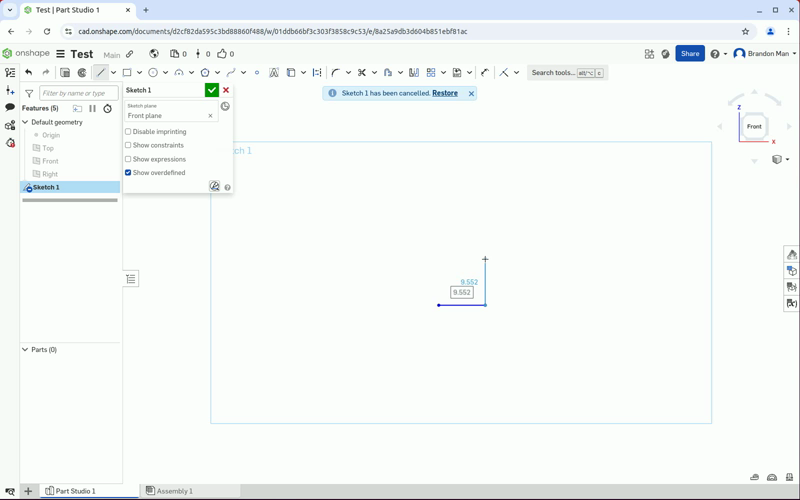
key_up(shift)
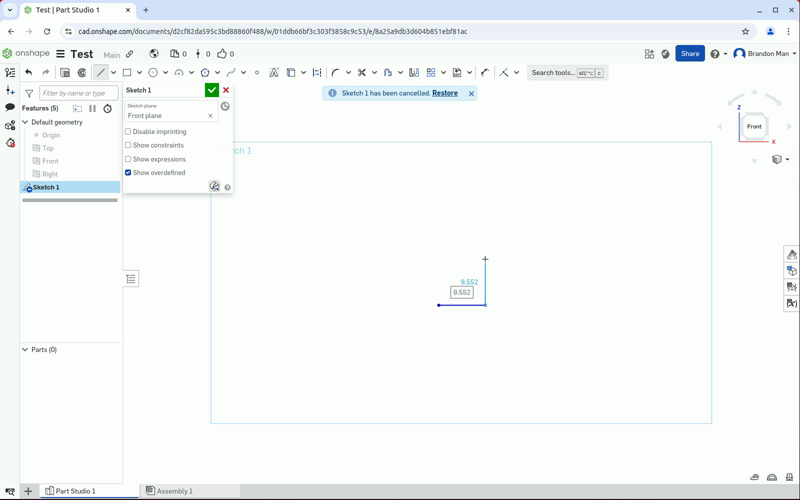
key_down(shift)
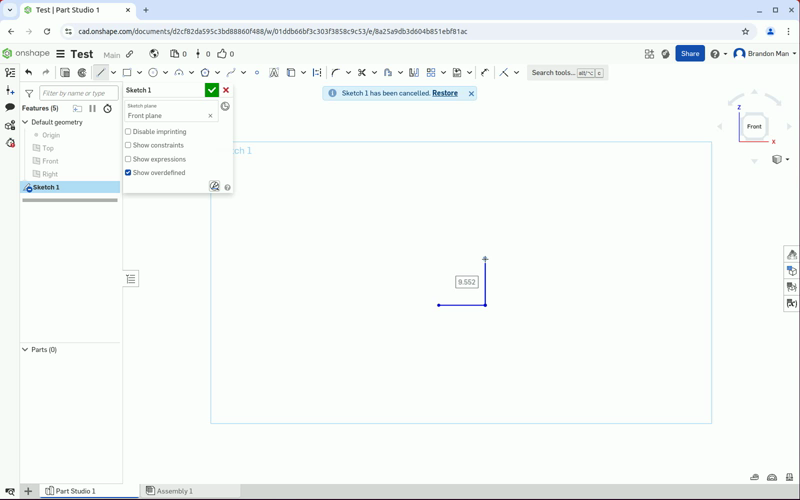
mouse_move(515, 258)
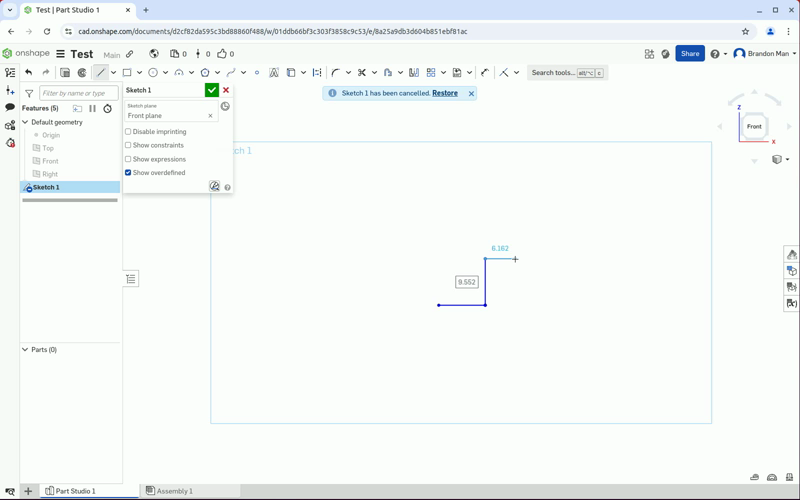
mouse_move(438, 258)
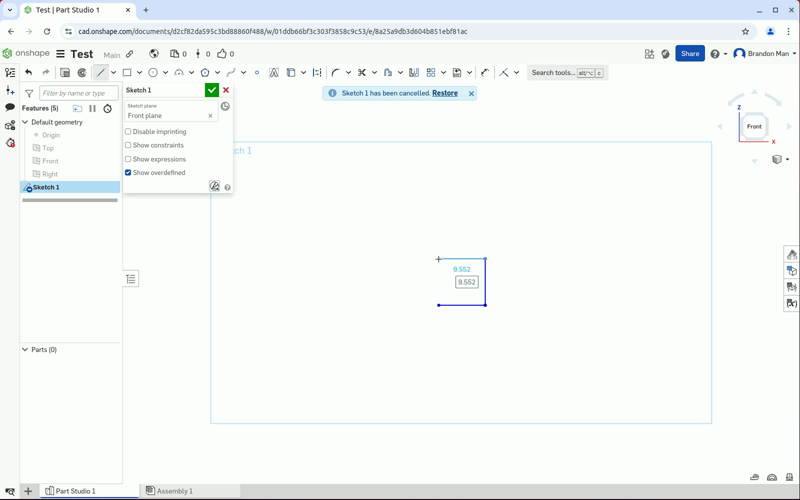
click(438, 258)
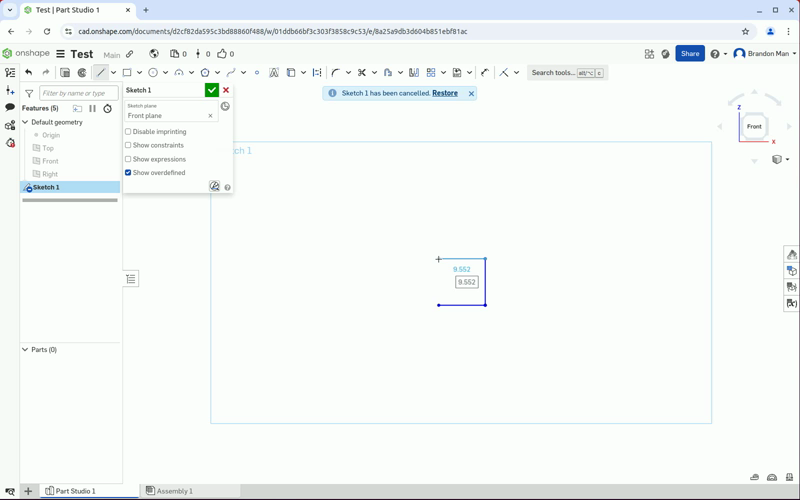
key_up(shift)
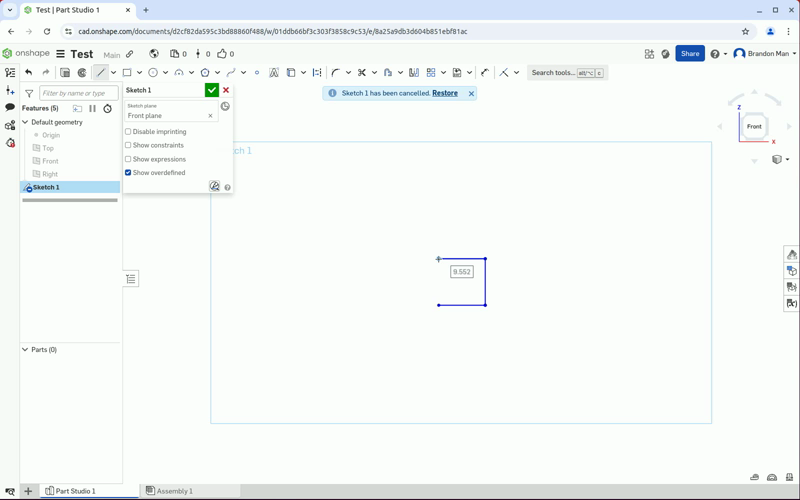
mouse_move(468, 258)
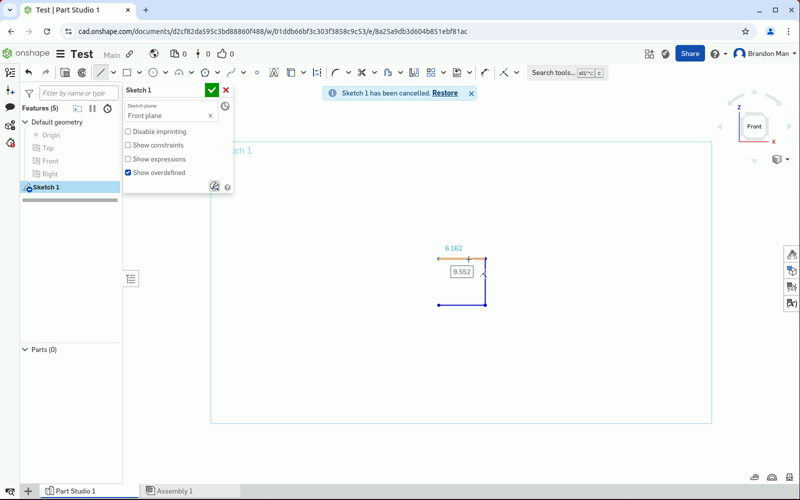
key_down(shift)
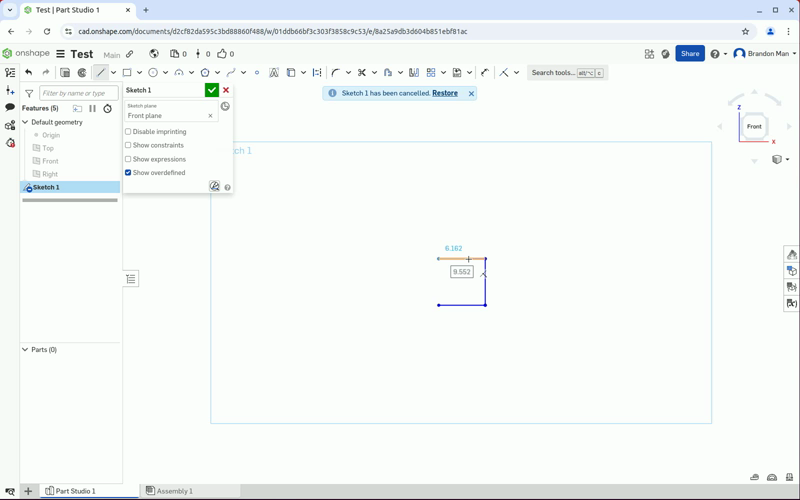
mouse_move(438, 305)
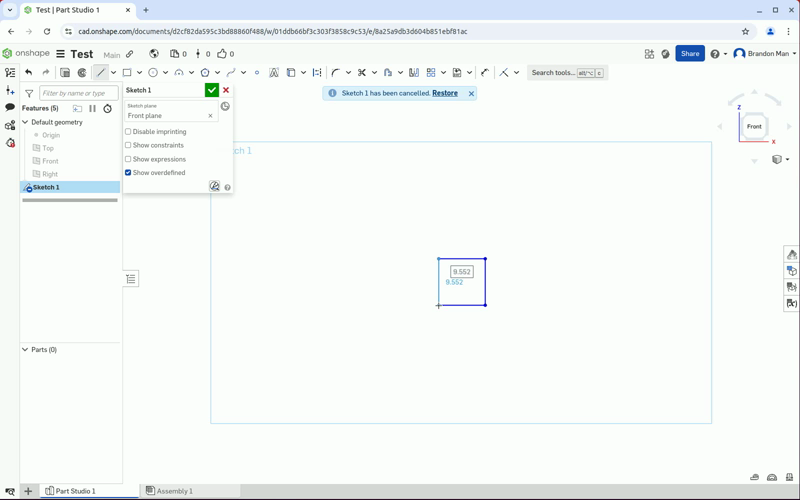
key_up(shift)
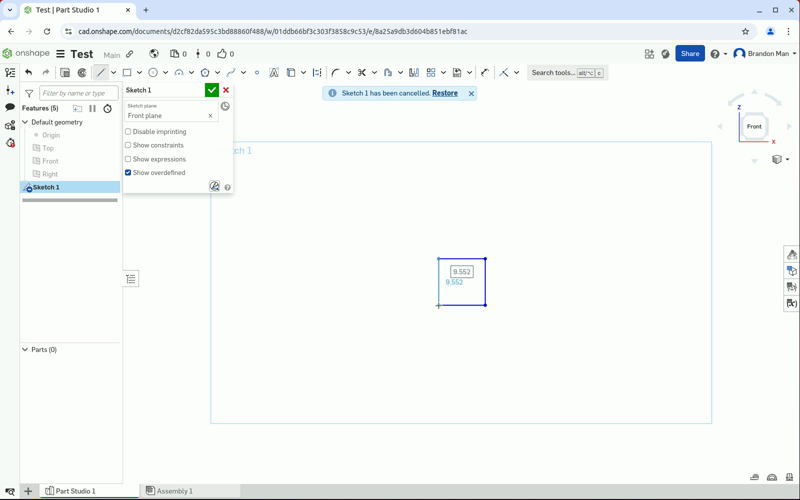
click(438, 305)
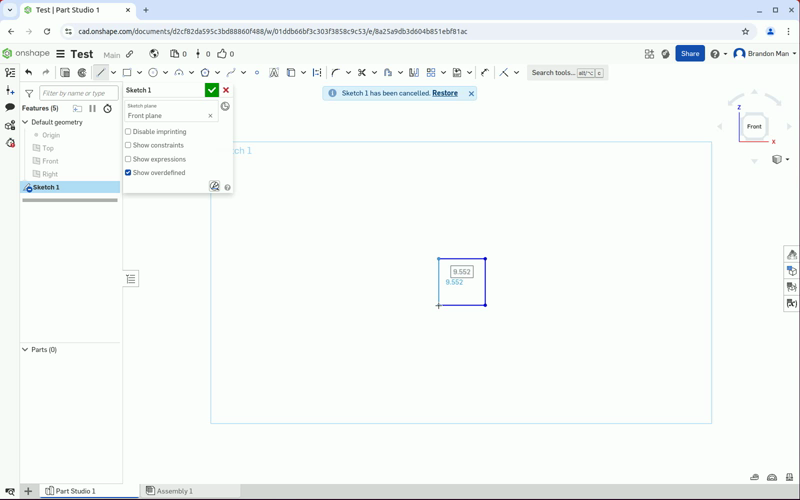
key(esc)
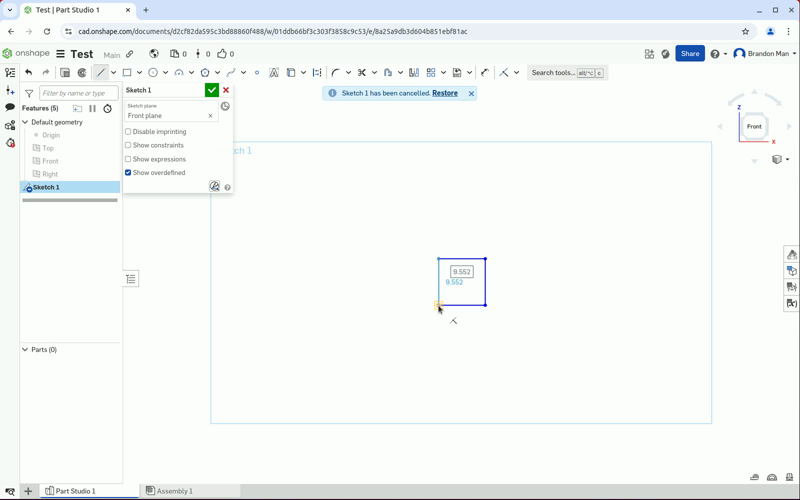
mouse_move(449, 293)
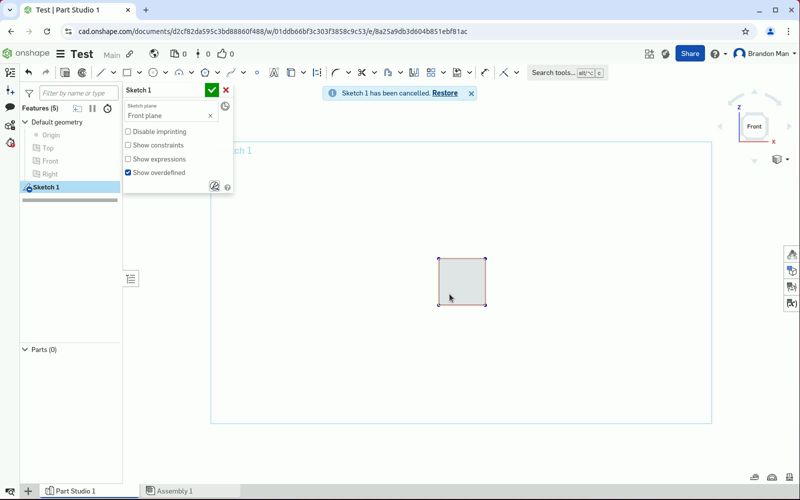
click(449, 293)
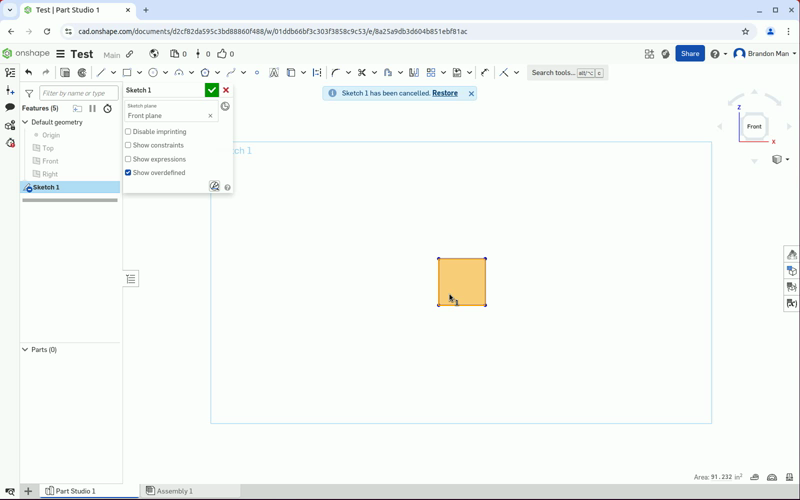
mouse_move(73, 352)
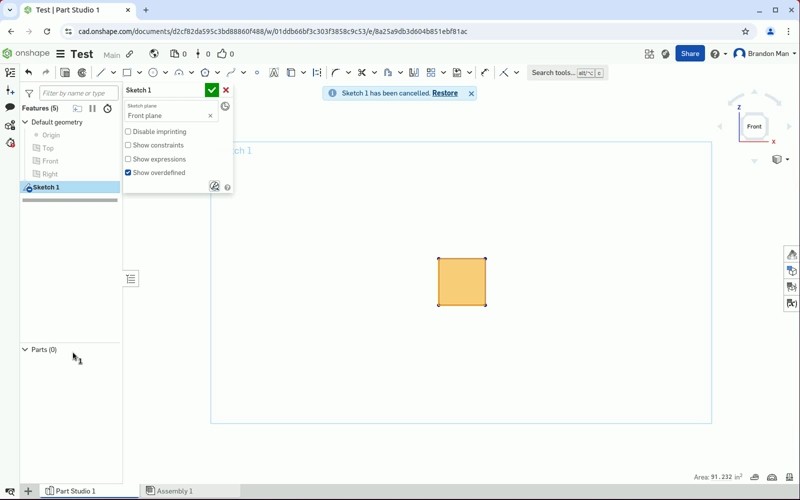
key(shift+y)
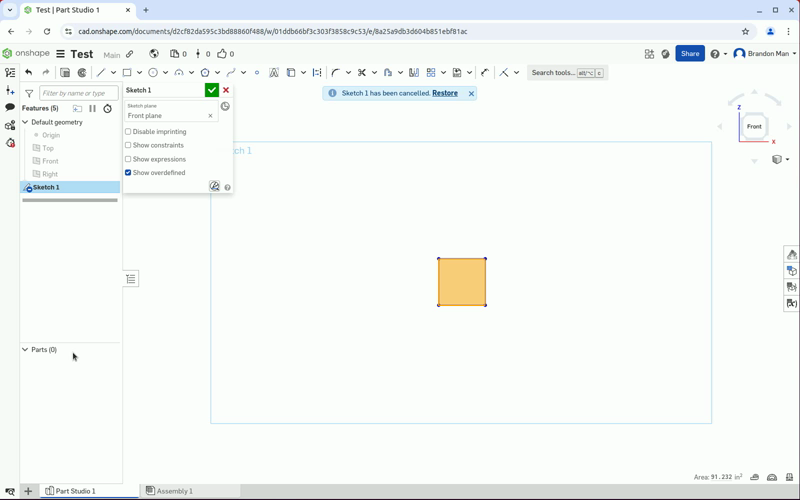
key(shift+e)
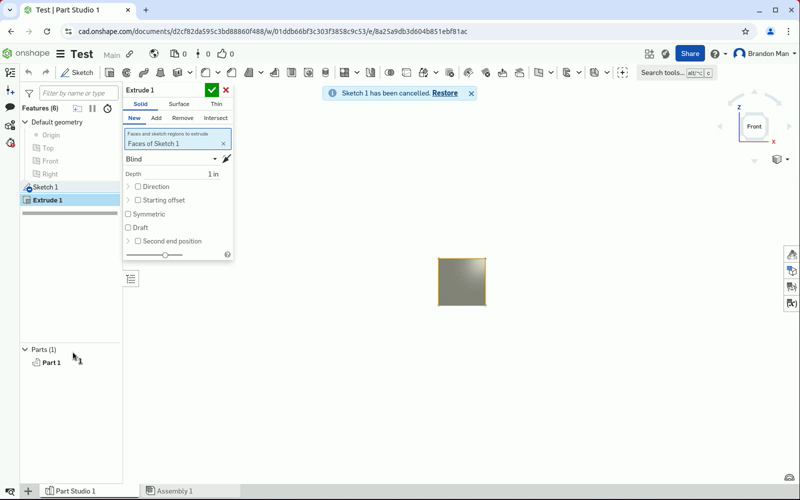
mouse_move(143, 106)
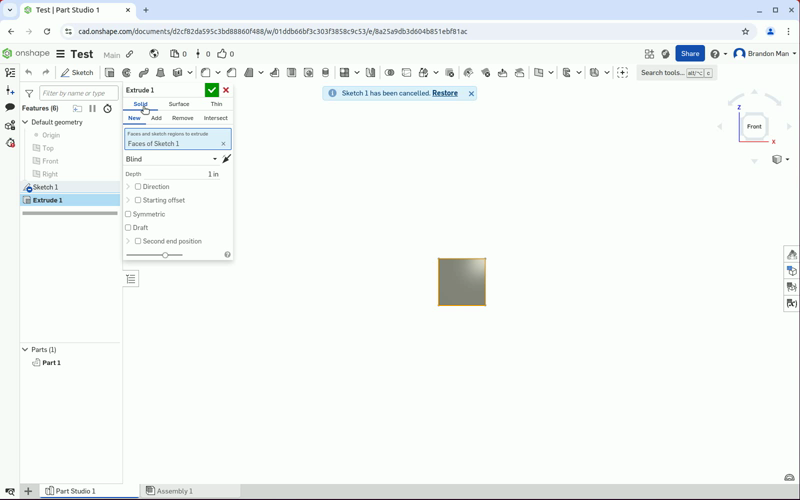
click(143, 106)
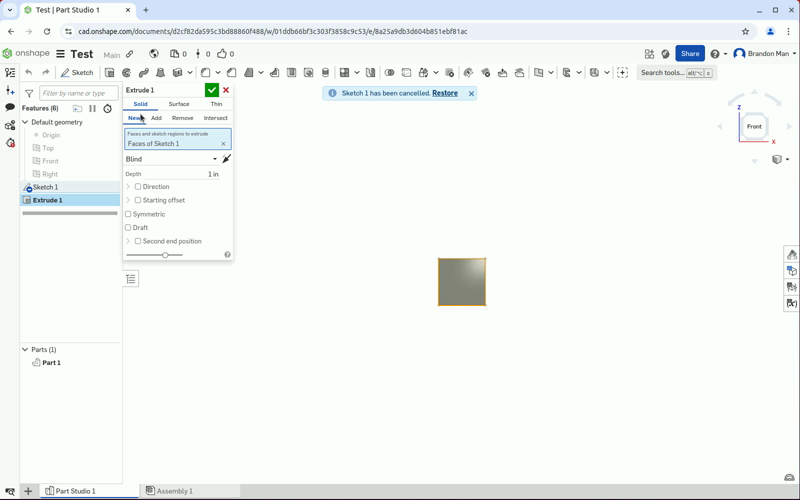
mouse_move(137, 120)
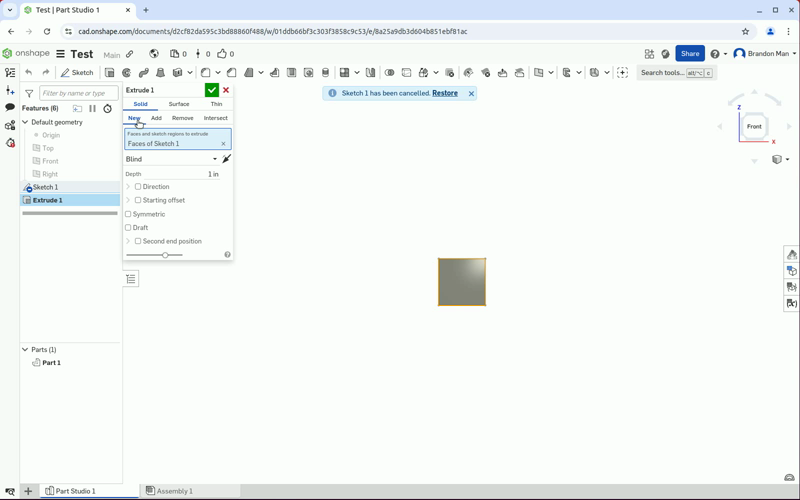
click(137, 120)
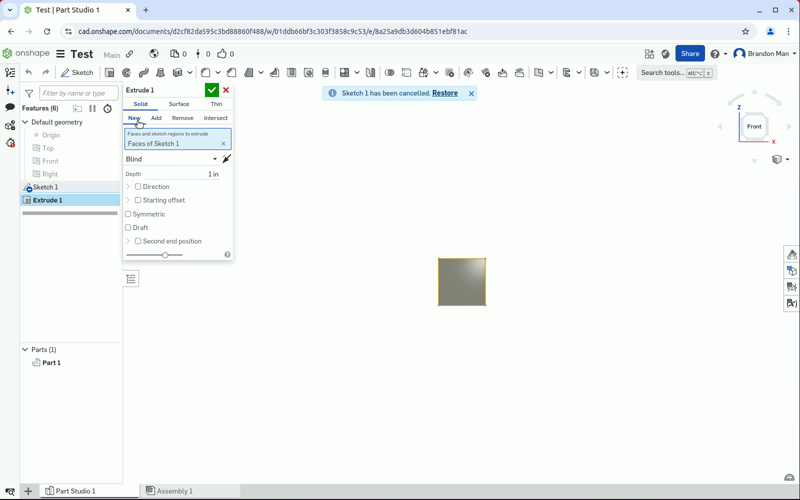
key(tab, 4)
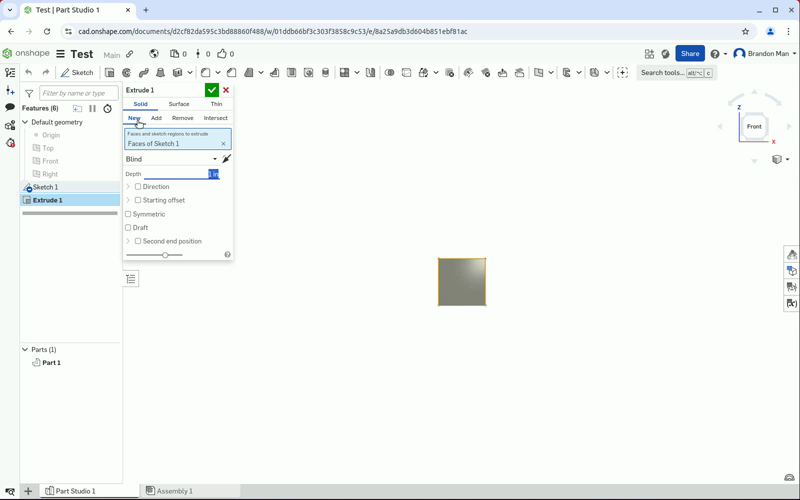
text(18.535)
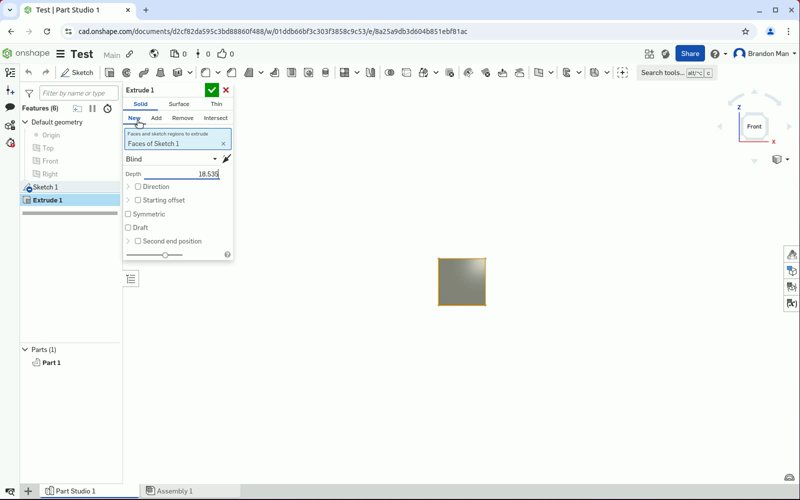
key(enter)
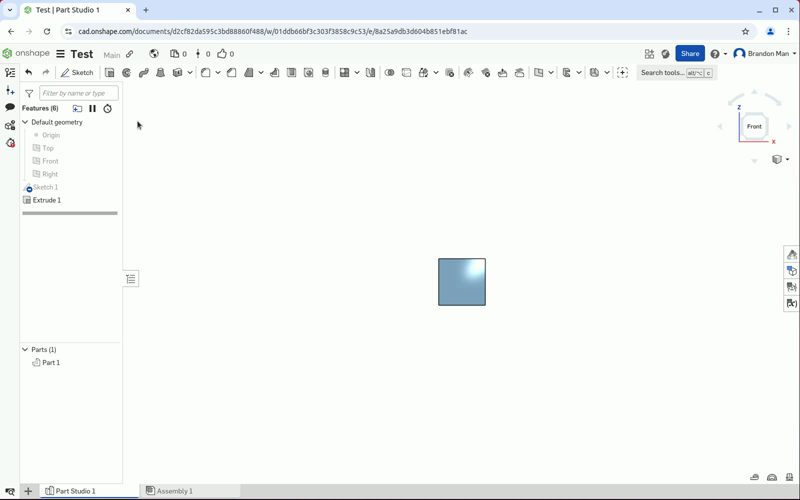
key(shift+h)
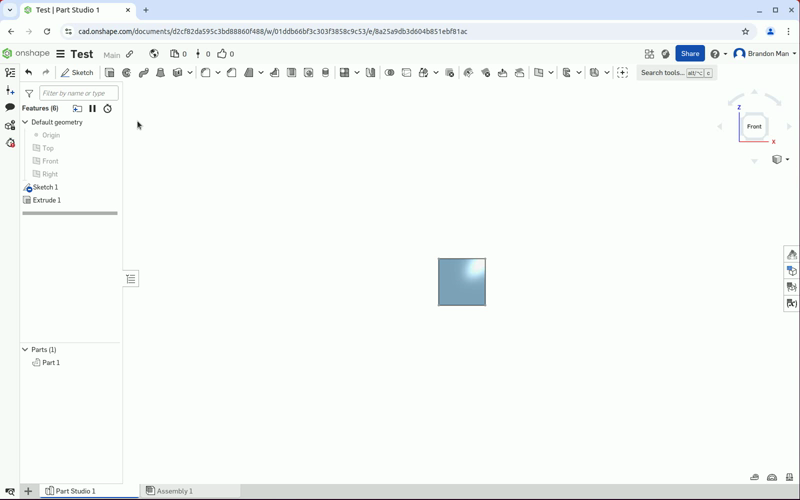
key(shift+h)
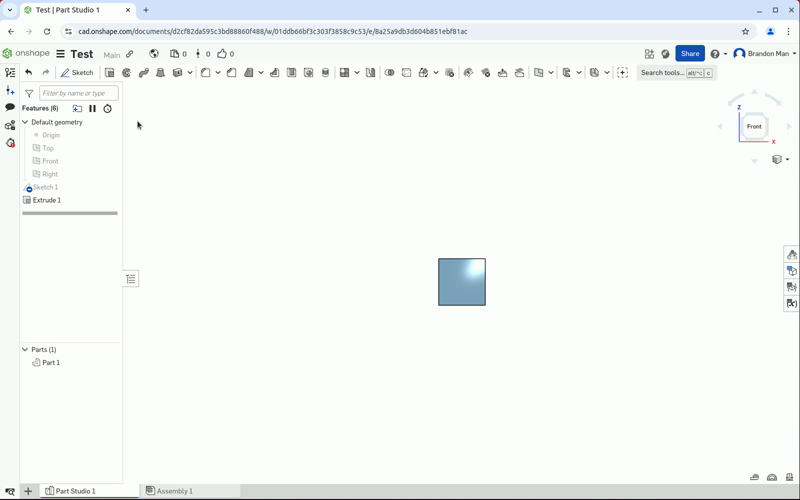
mouse_move(73, 189)
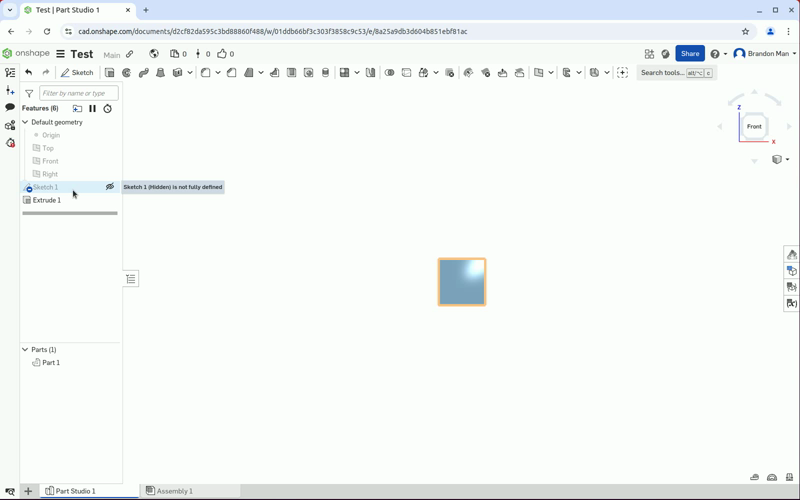
click(73, 189)
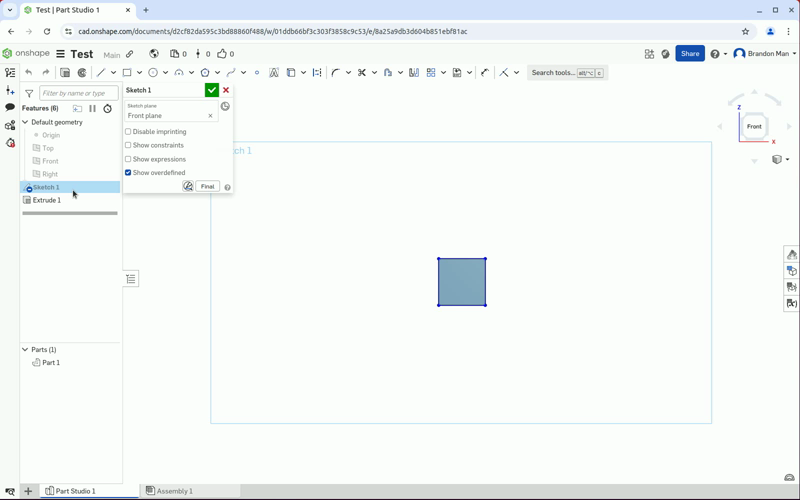
mouse_move(229, 92)
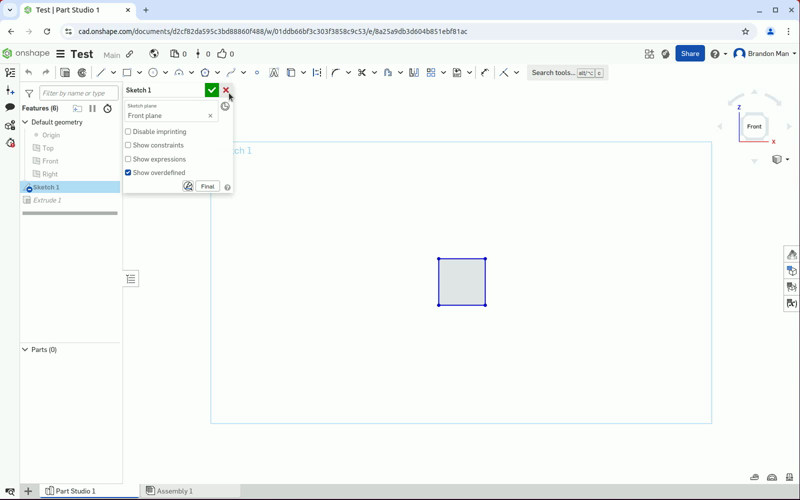
click(229, 92)
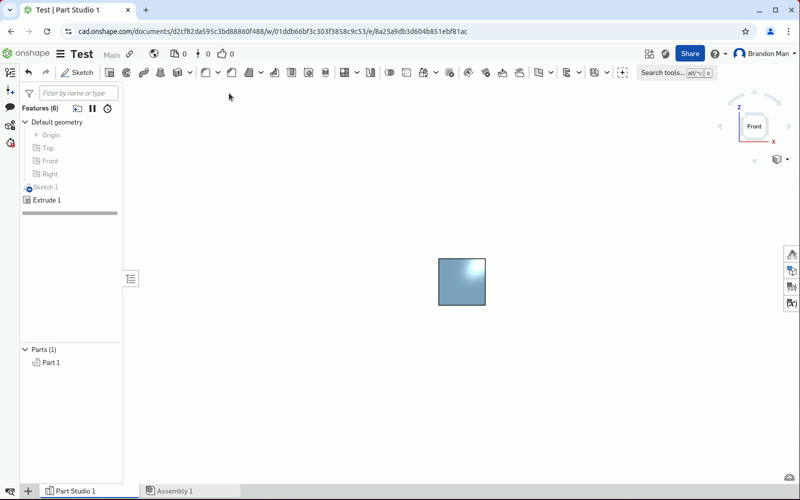
mouse_move(541, 75)
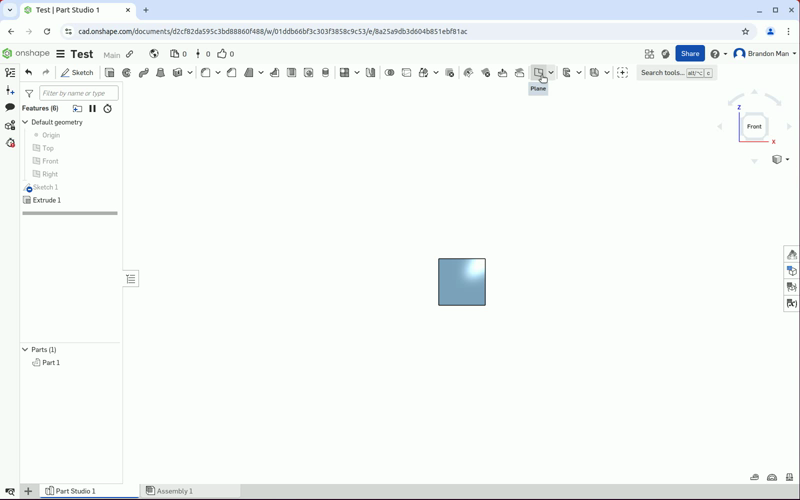
click(541, 75)
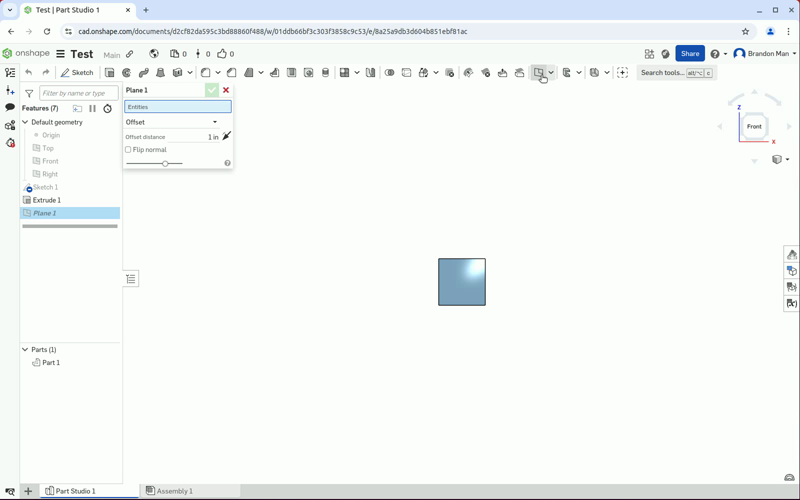
mouse_move(73, 163)
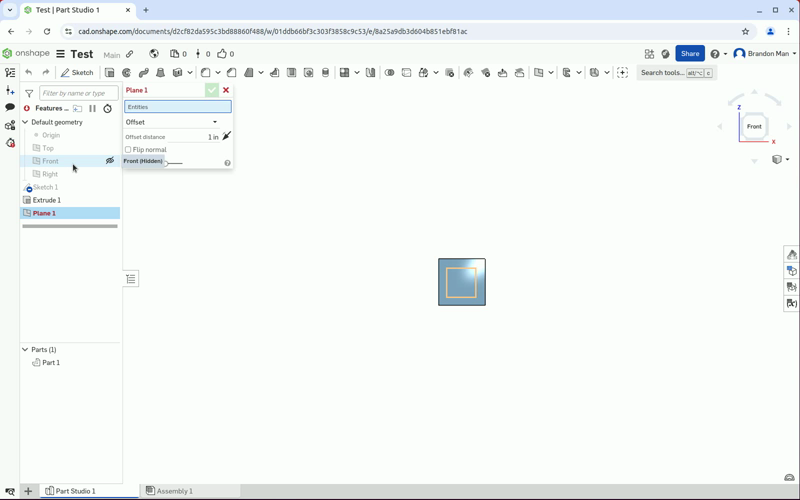
click(73, 163)
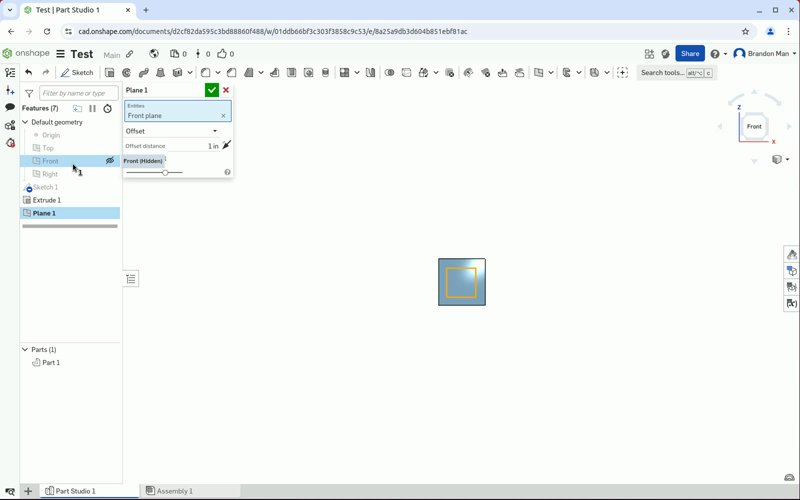
key(tab, 2)
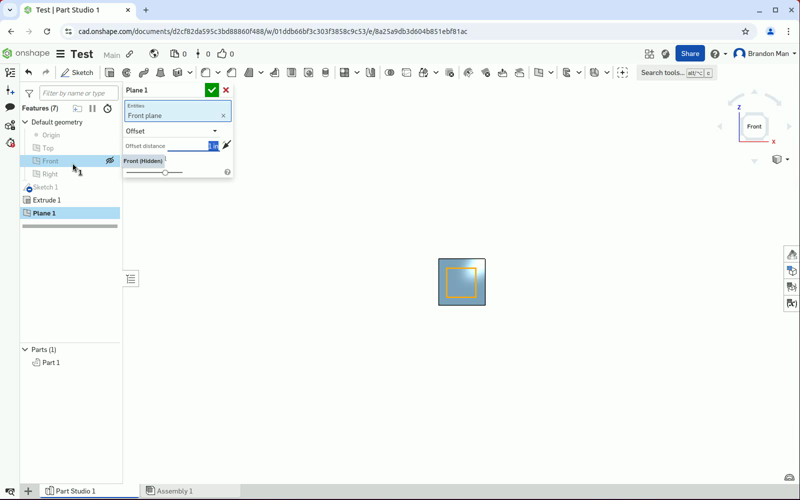
text(18.548)
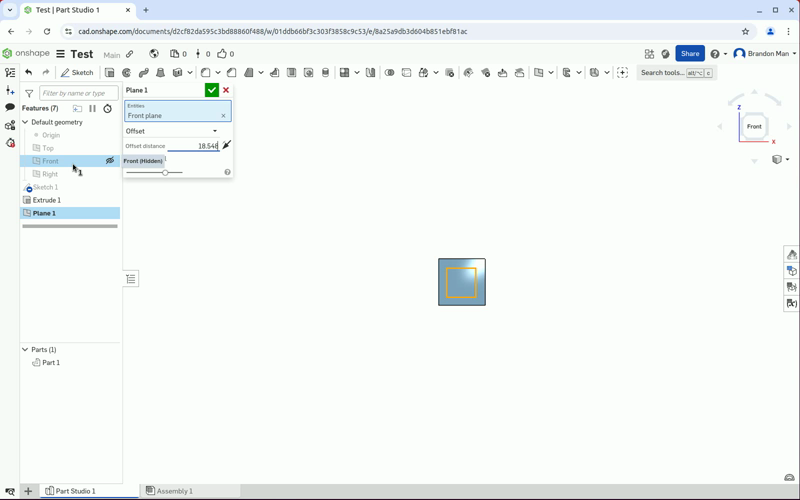
key(enter, 2)
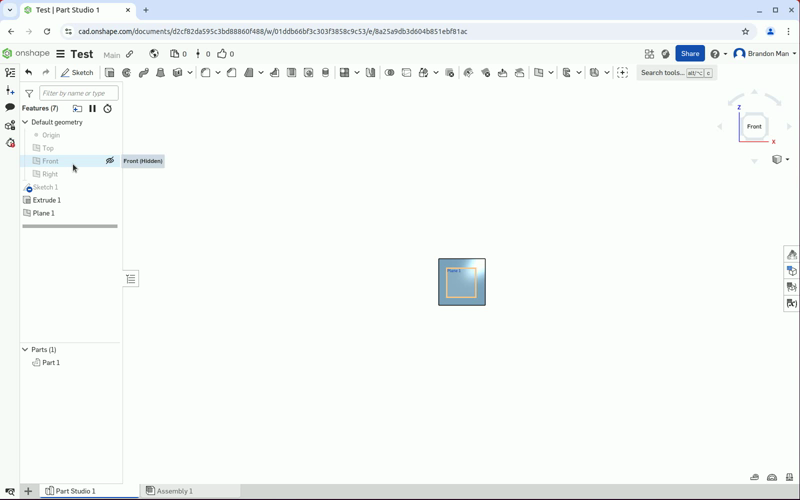
key(shift+s)
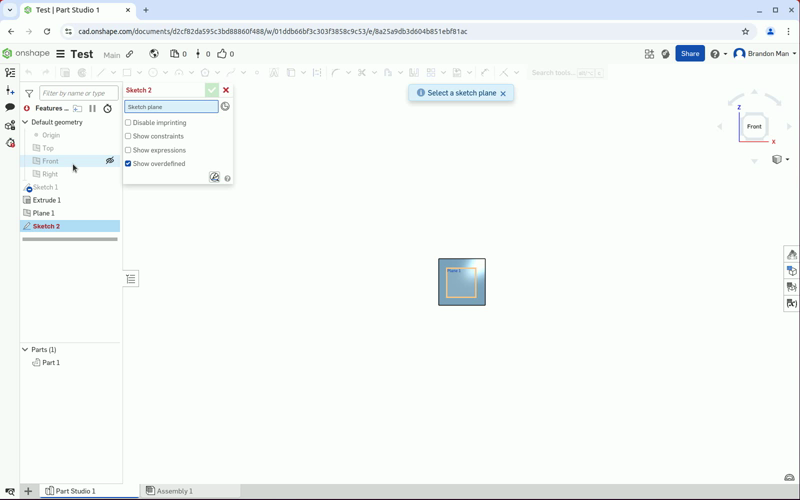
mouse_move(73, 215)
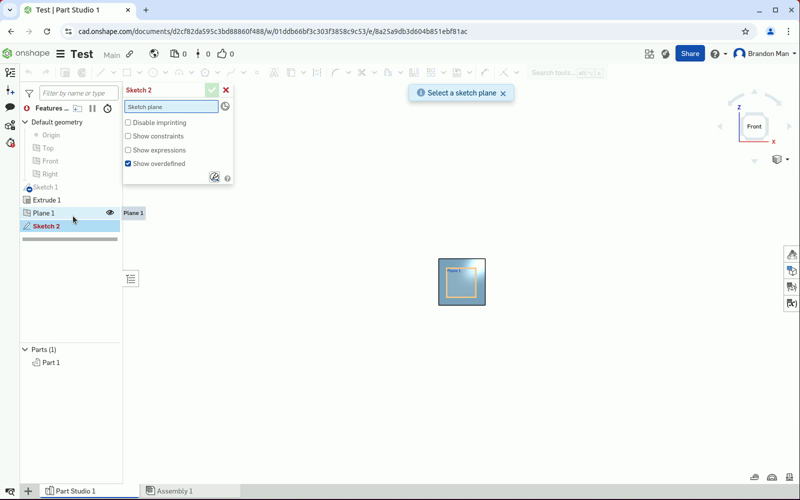
click(73, 215)
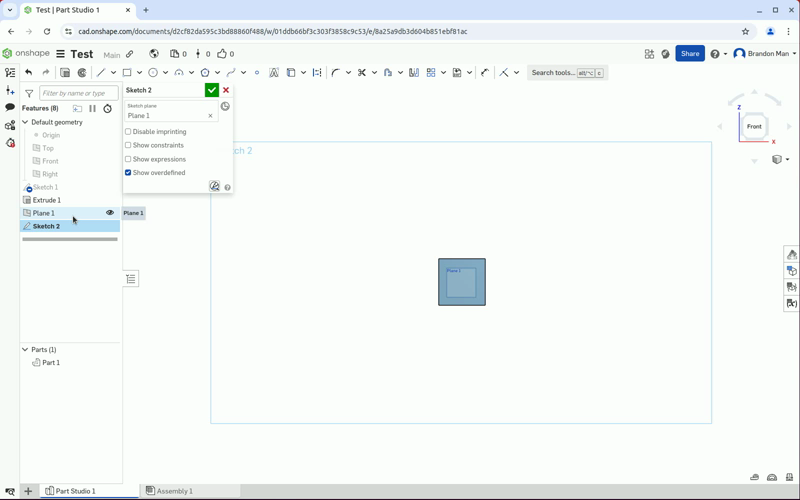
mouse_move(73, 352)
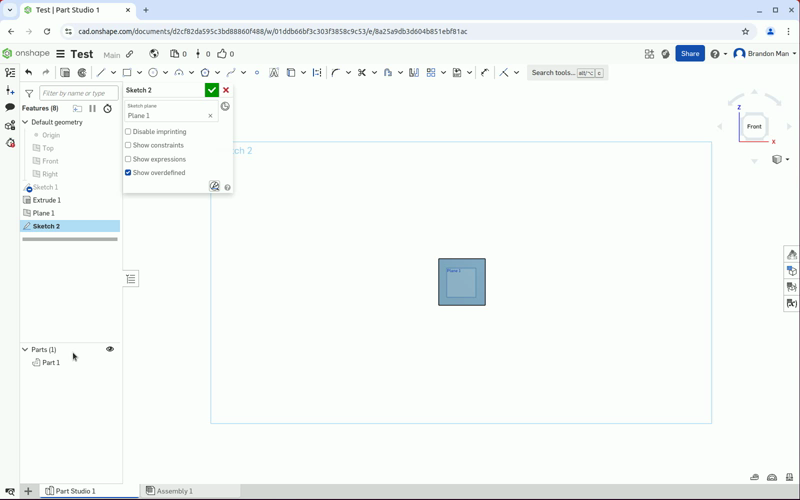
key(y)
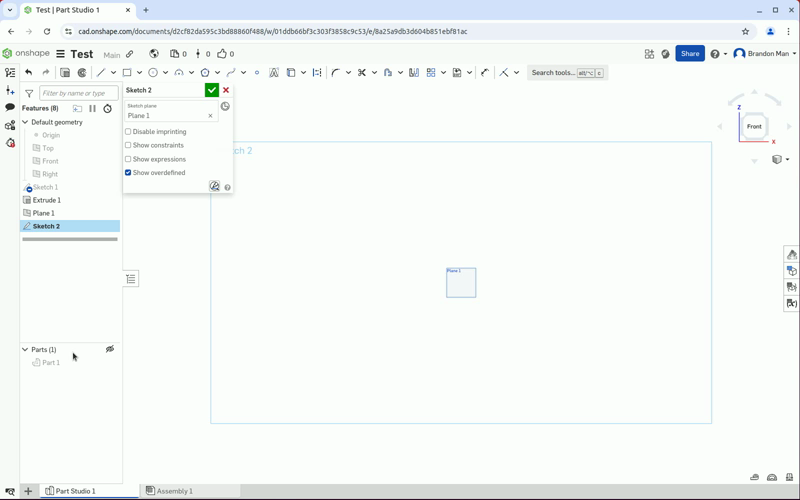
key(c)
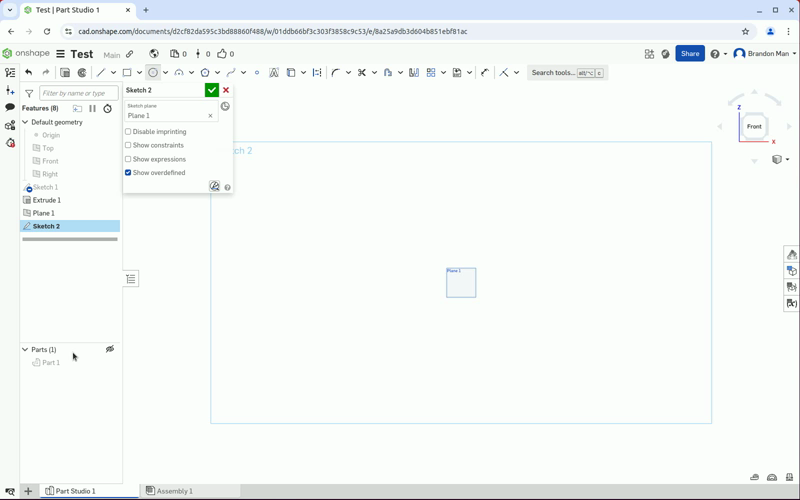
key_down(shift)
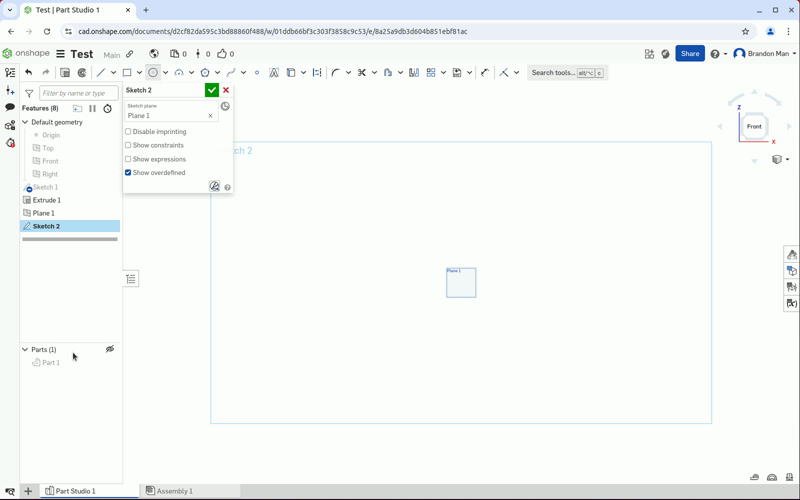
mouse_move(460, 282)
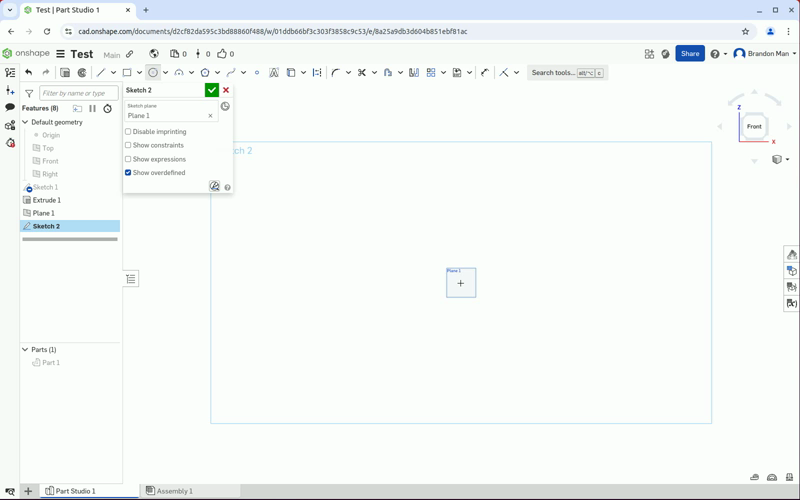
click(460, 282)
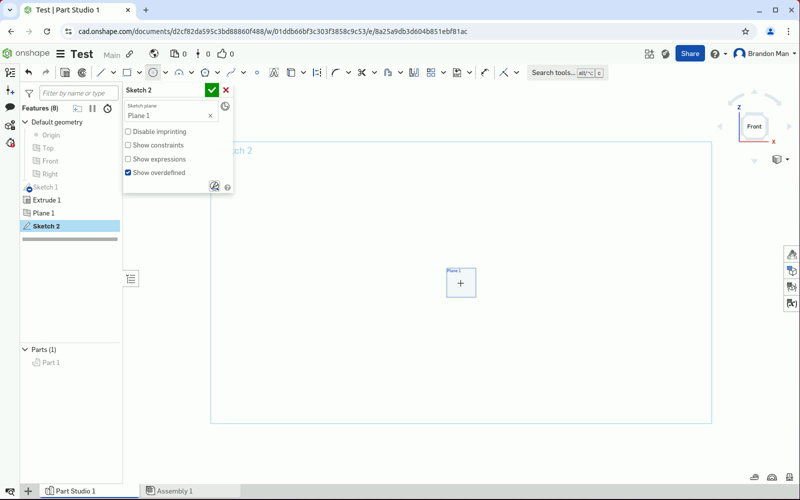
key_up(shift)
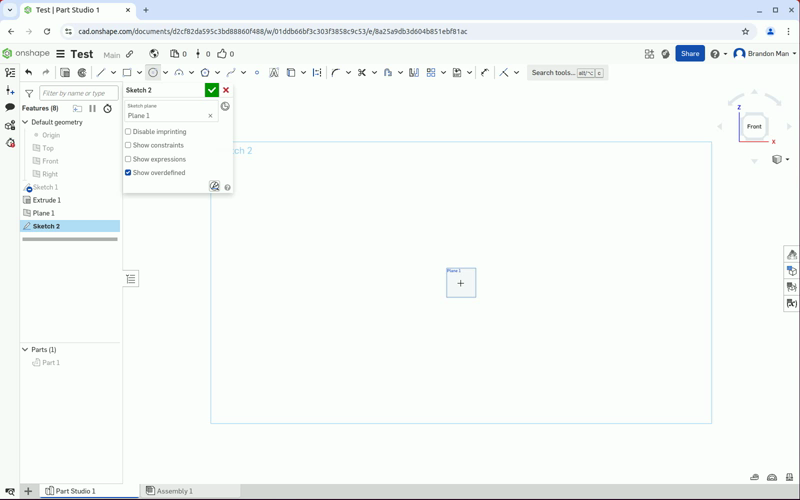
mouse_move(471, 282)
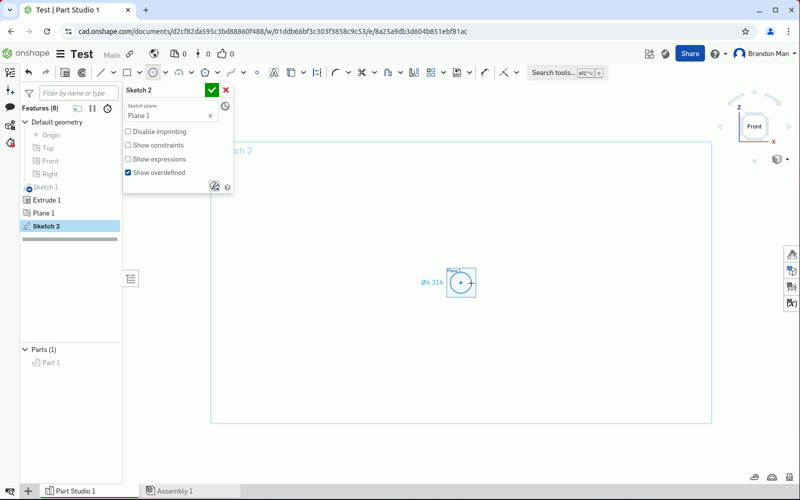
click(471, 282)
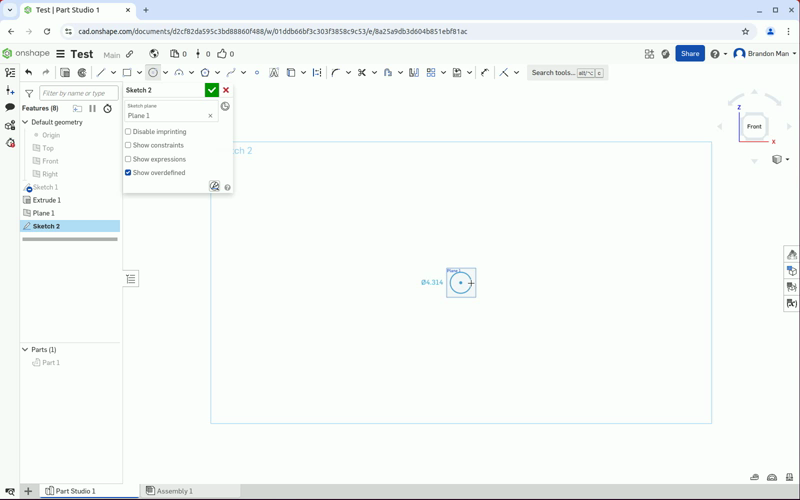
key(esc)
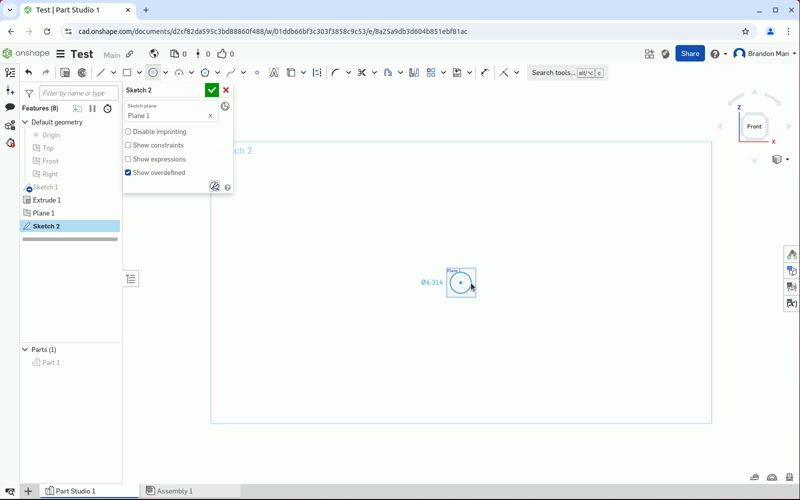
key(c)
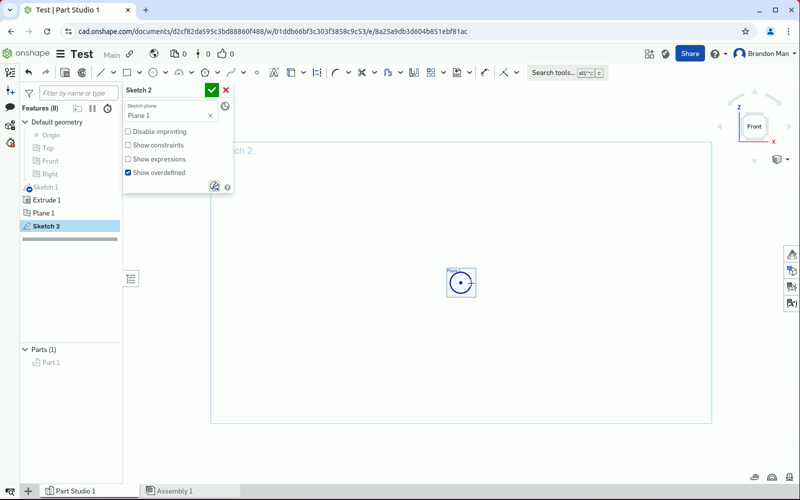
key_down(shift)
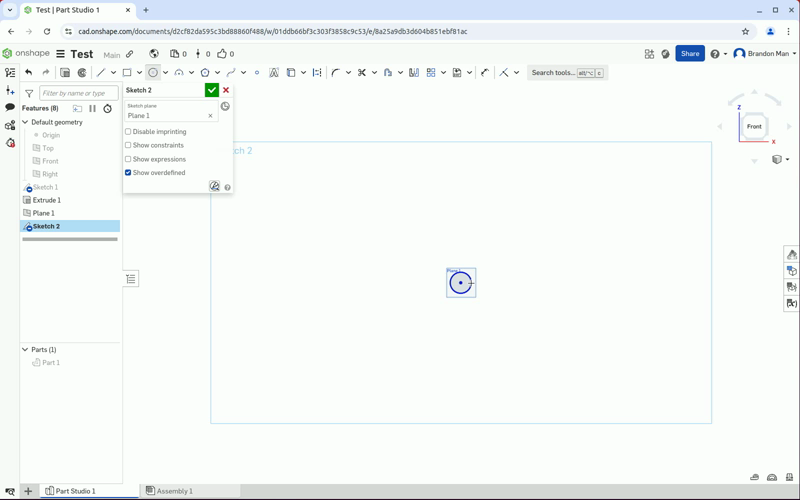
mouse_move(460, 282)
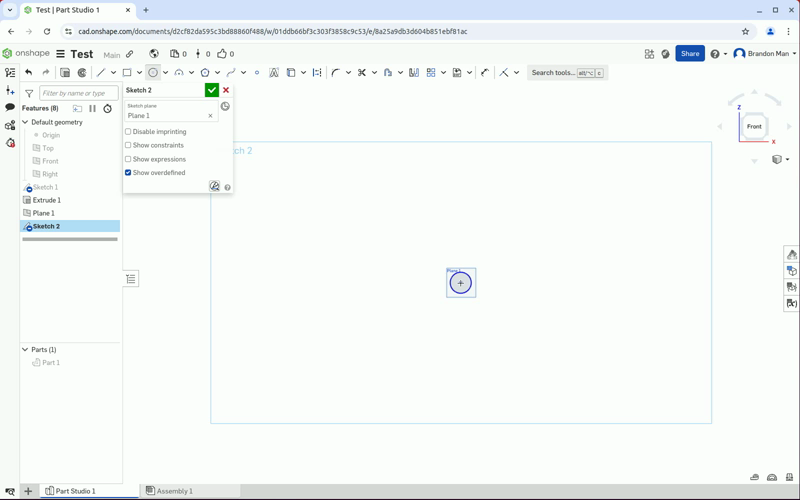
click(460, 282)
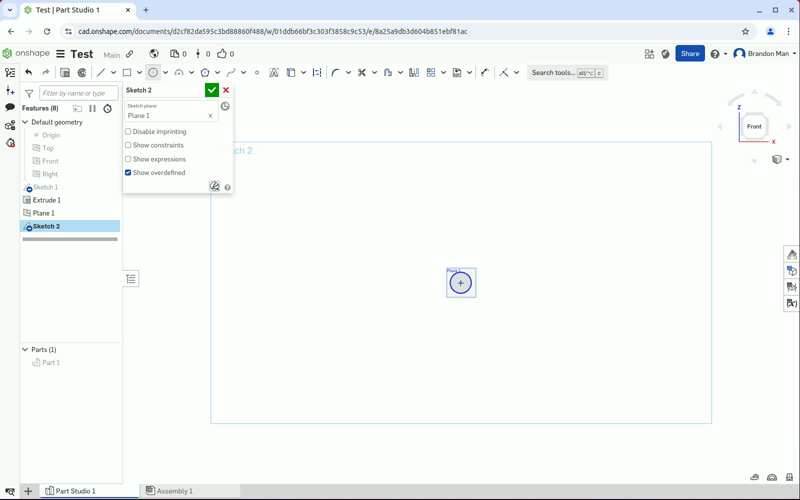
key_up(shift)
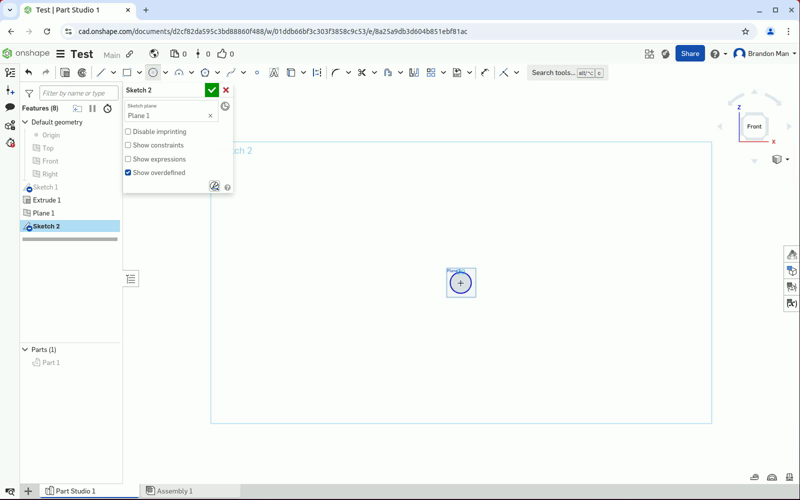
mouse_move(467, 282)
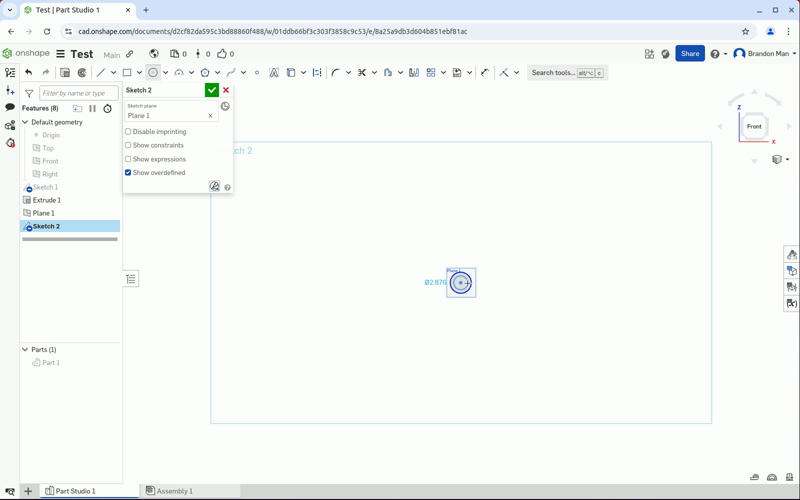
scroll(6)
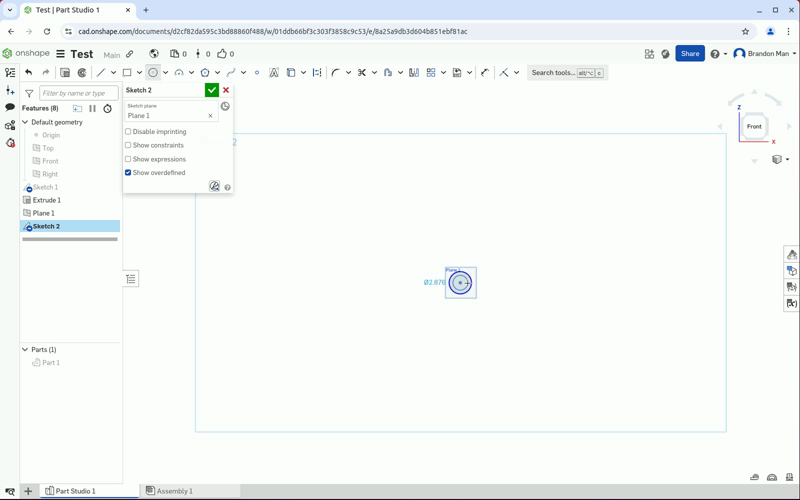
scroll(6)
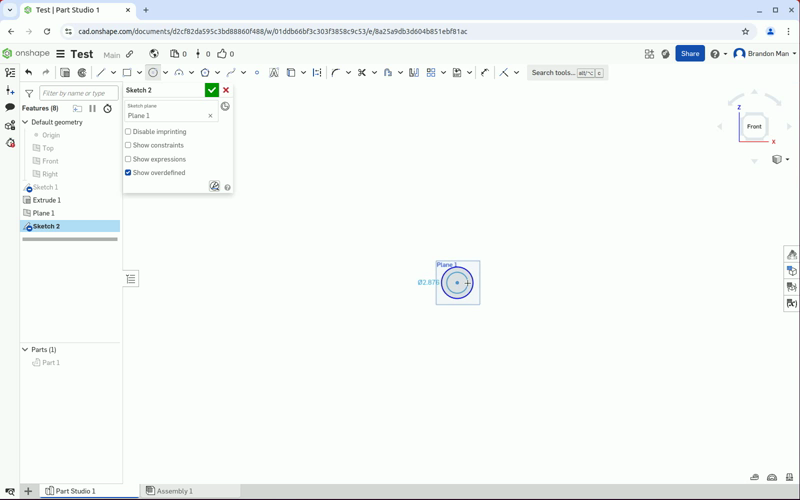
scroll(6)
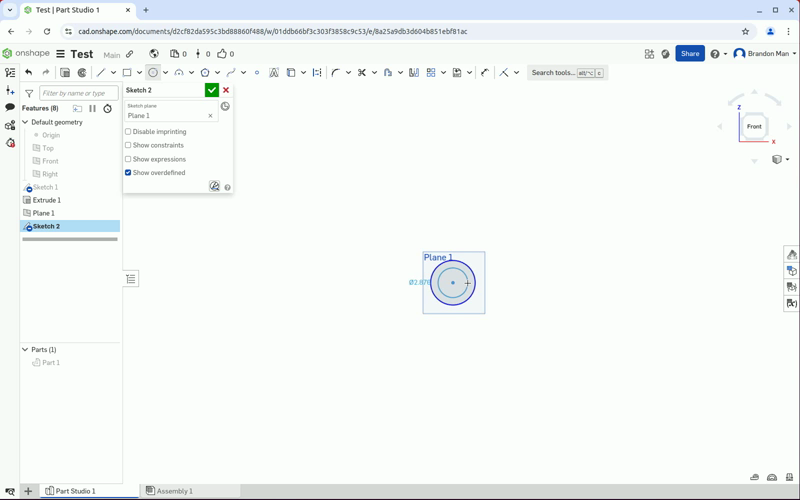
scroll(6)
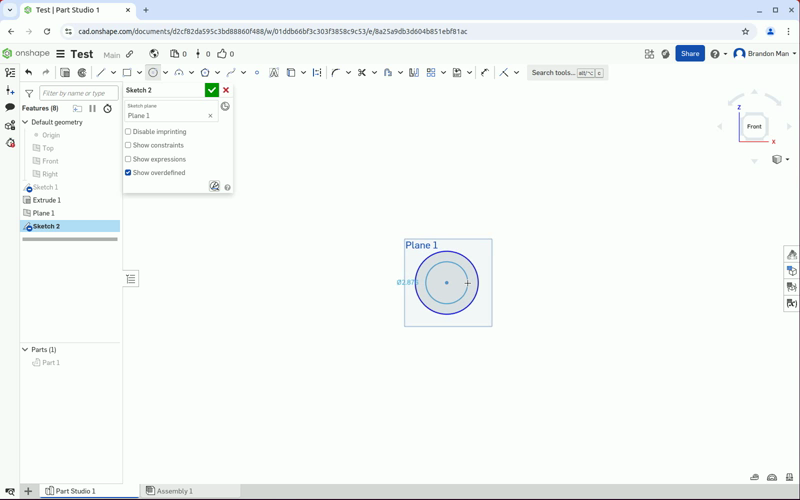
scroll(6)
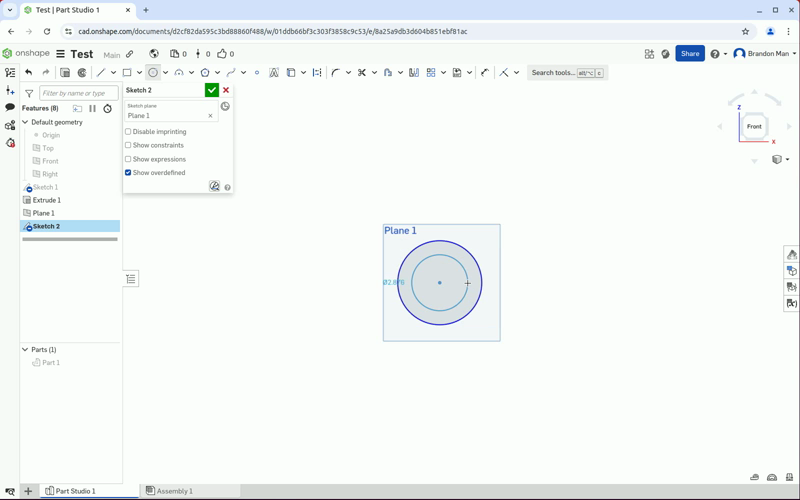
scroll(6)
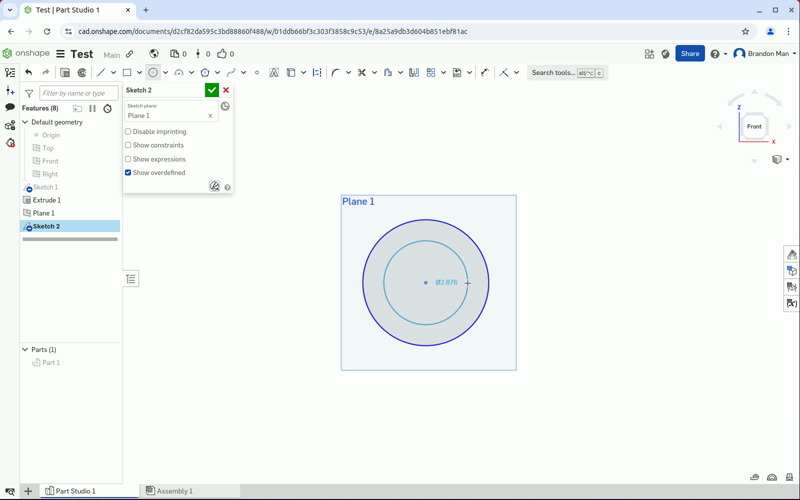
scroll(6)
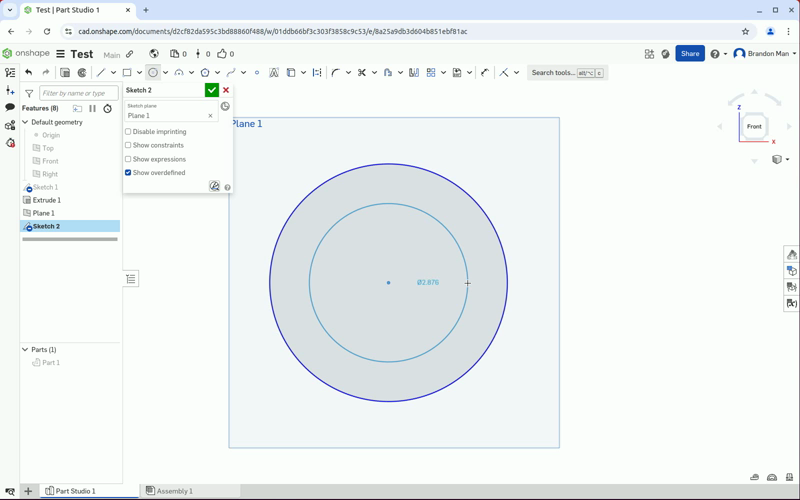
click(467, 282)
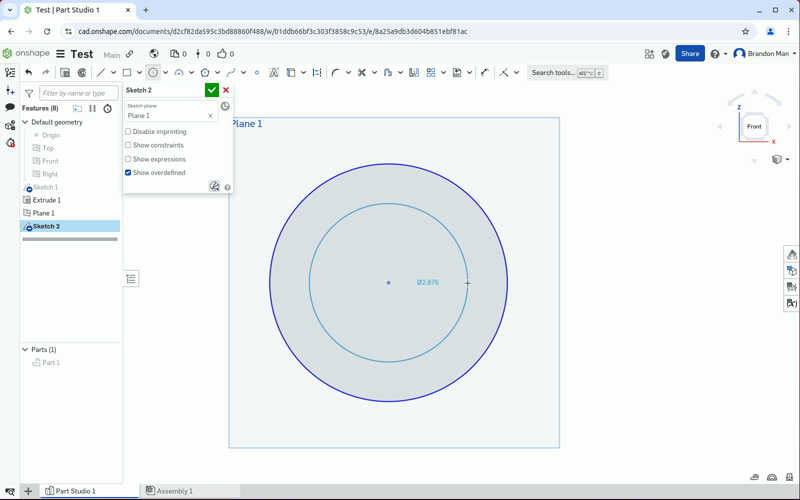
scroll(-6)
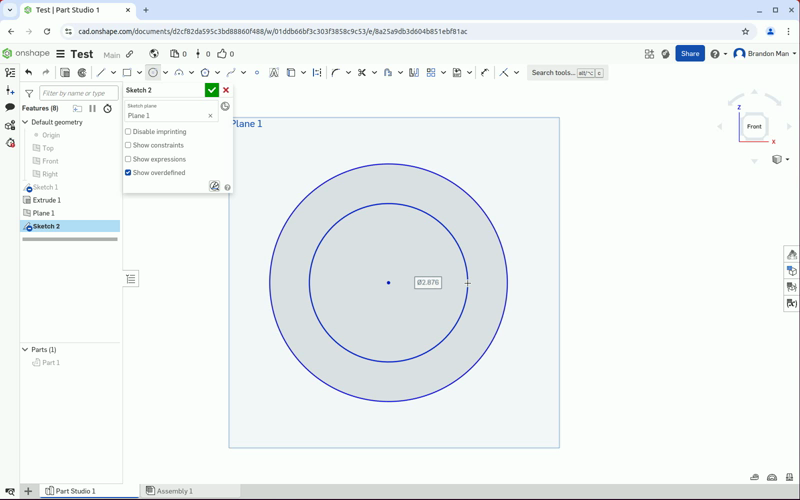
scroll(-6)
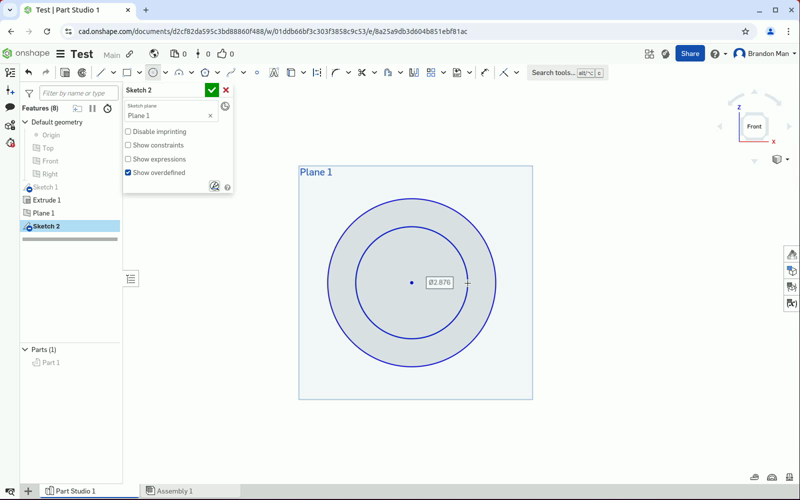
scroll(-6)
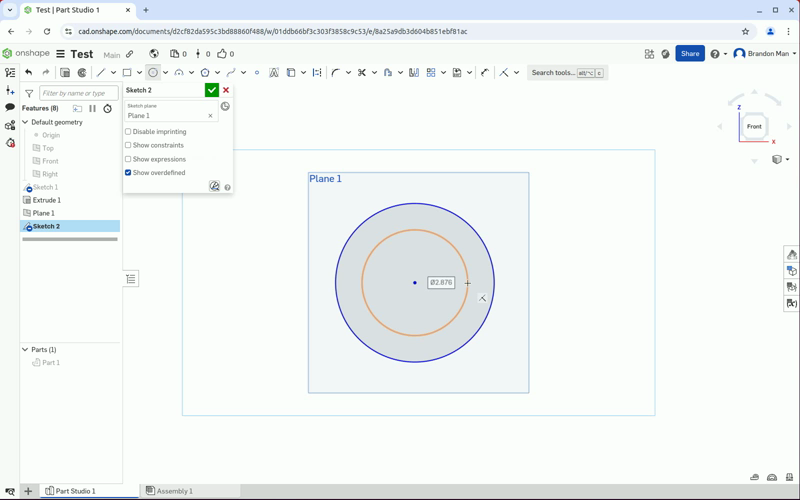
scroll(-6)
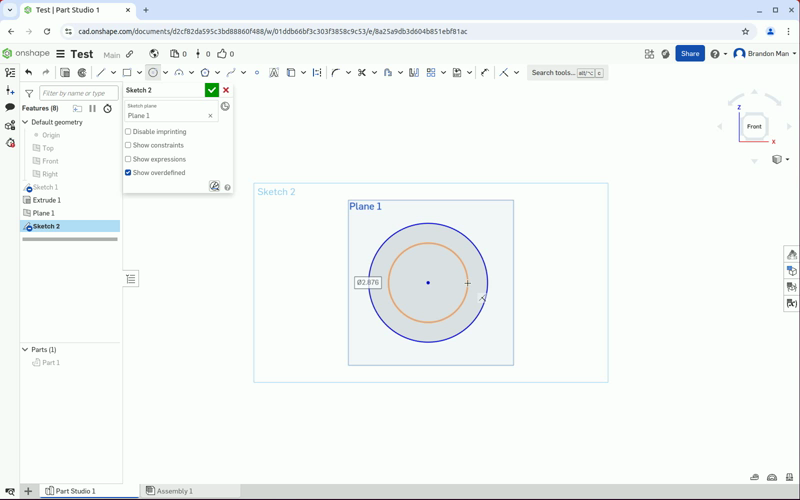
scroll(-6)
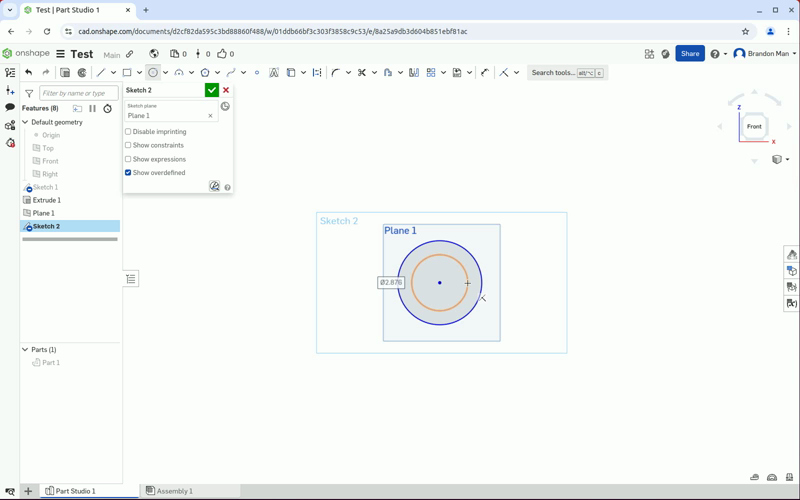
scroll(-6)
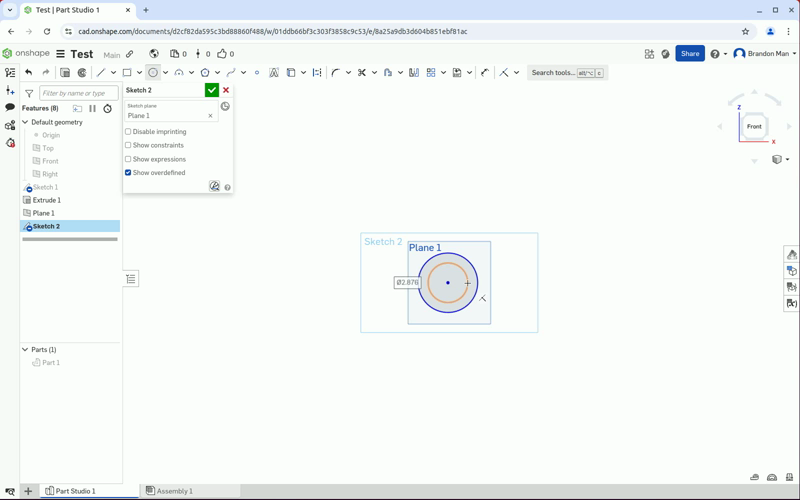
scroll(-6)
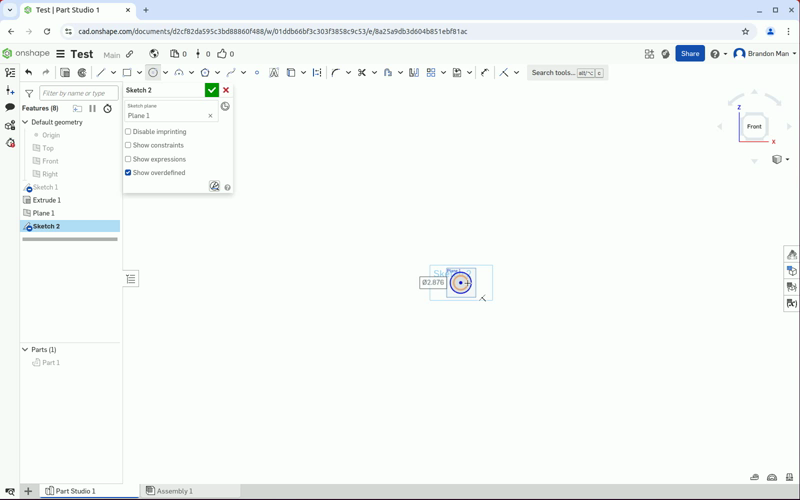
key(esc)
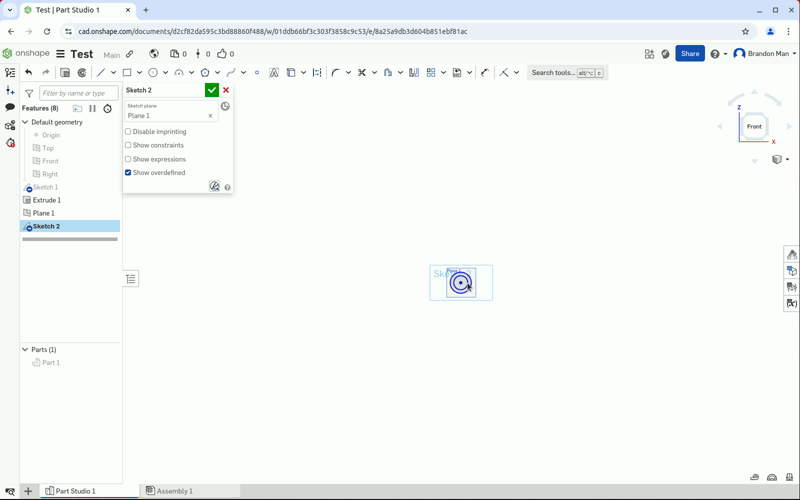
mouse_move(451, 283)
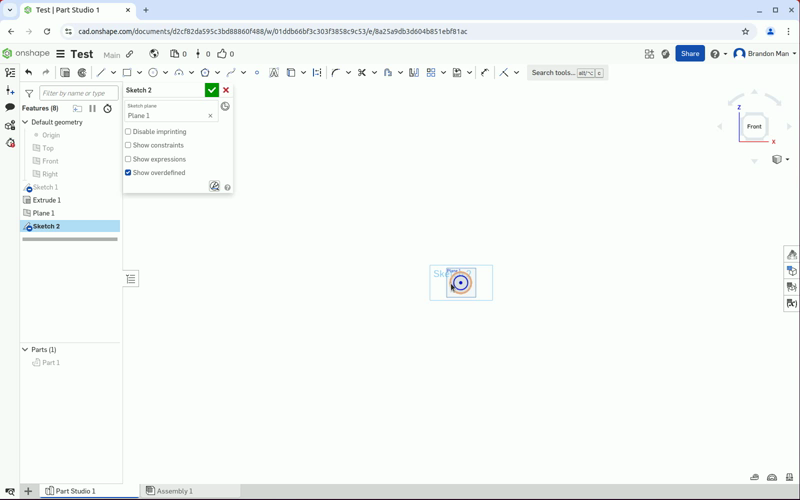
scroll(6)
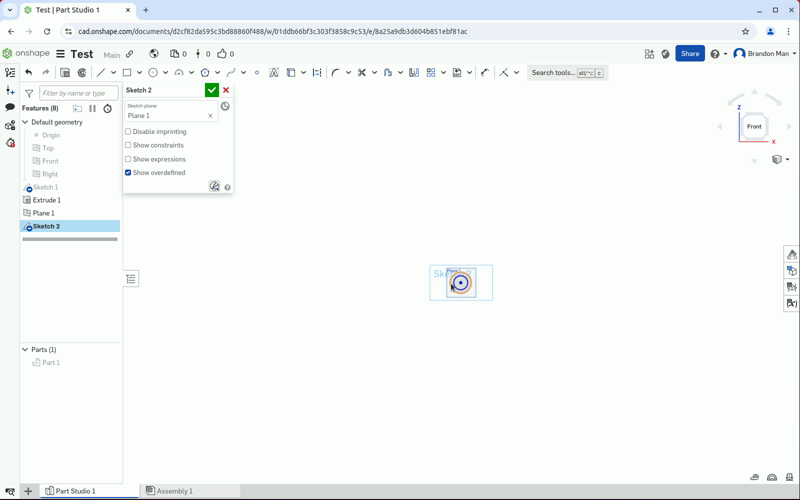
scroll(6)
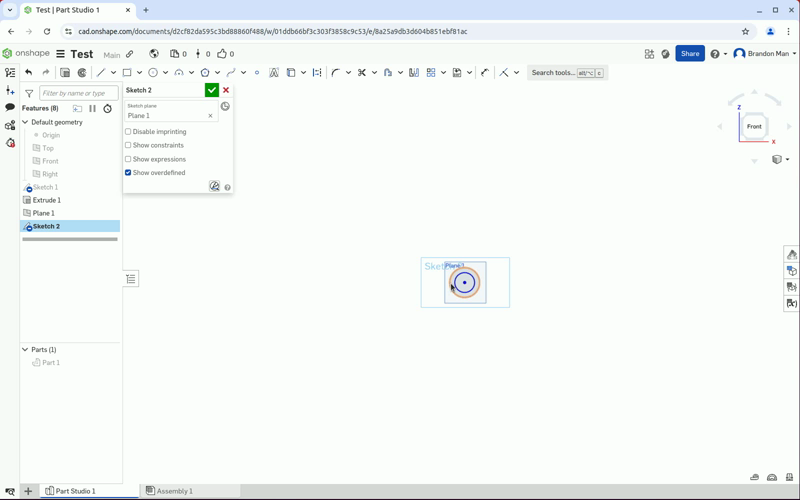
scroll(6)
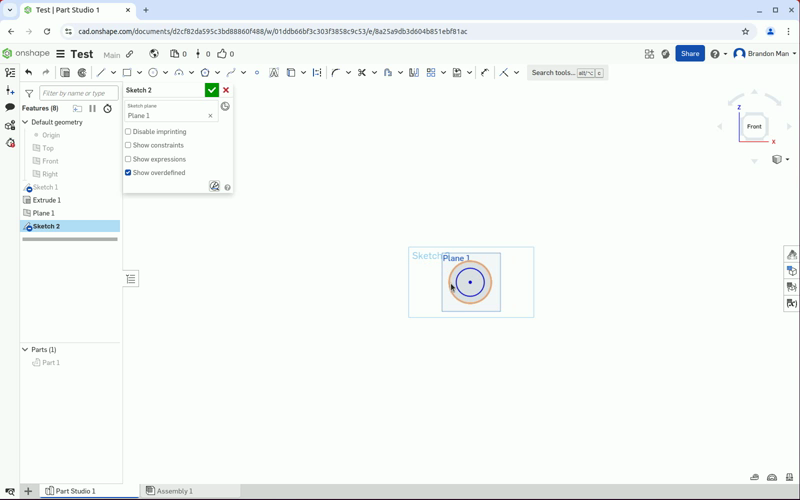
scroll(6)
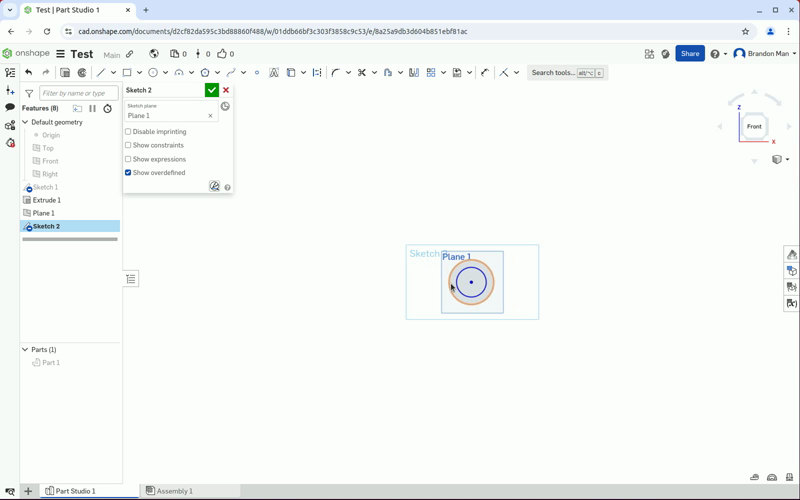
scroll(6)
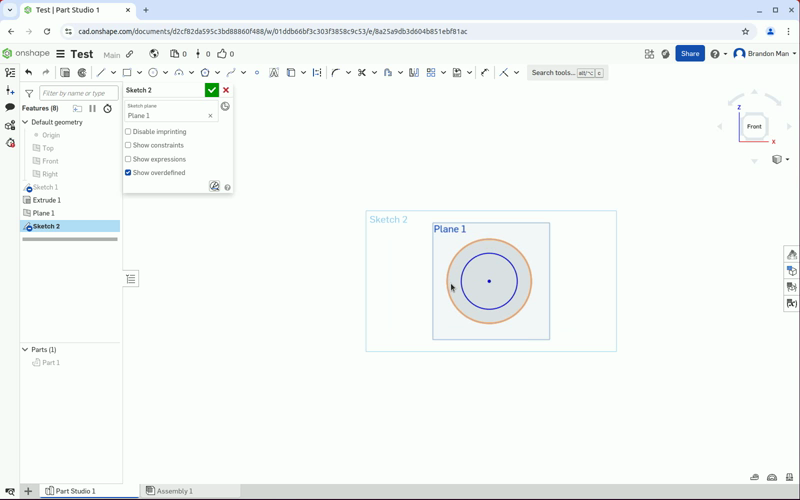
scroll(6)
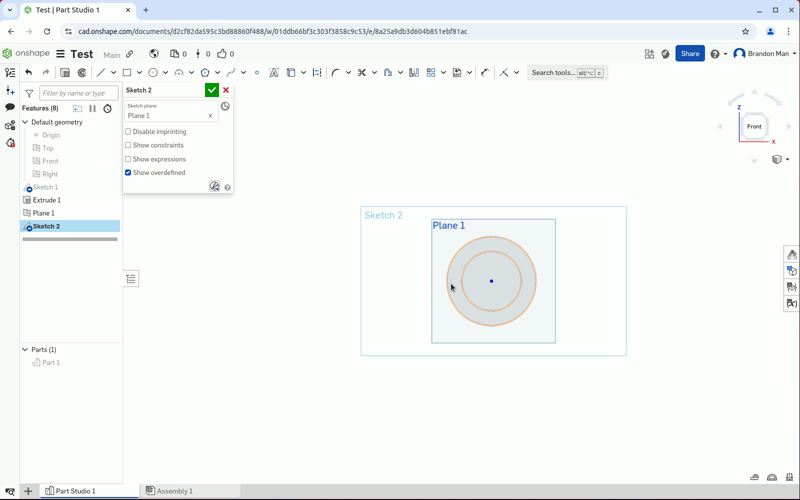
scroll(6)
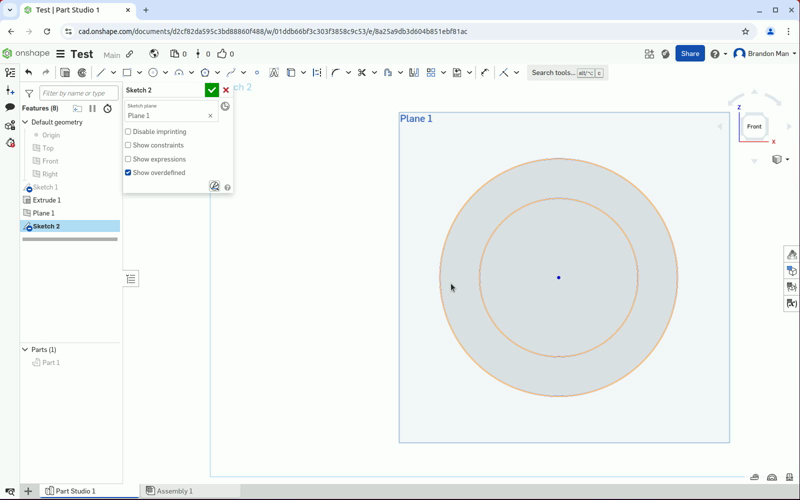
click(451, 283)
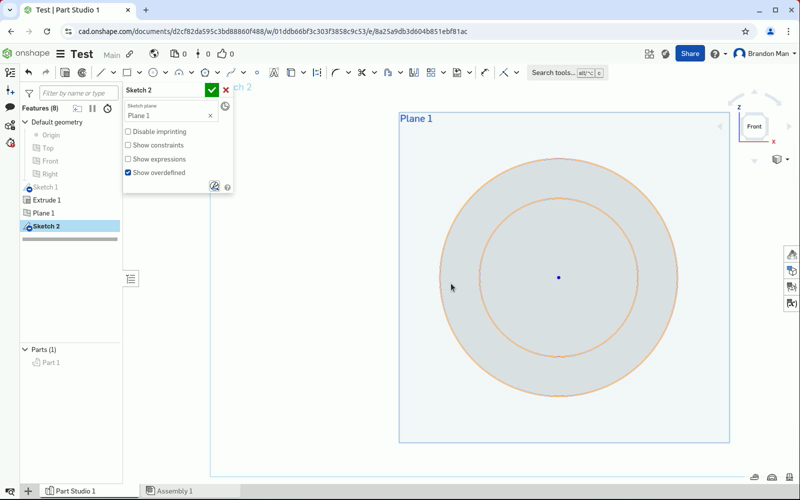
scroll(-6)
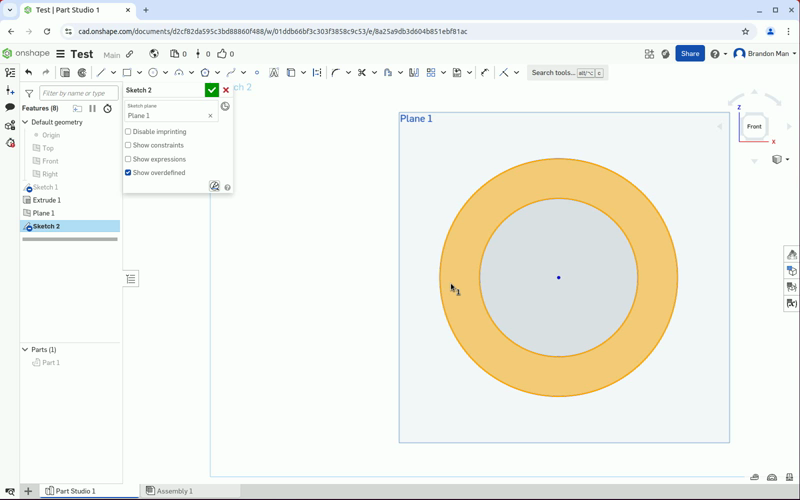
scroll(-6)
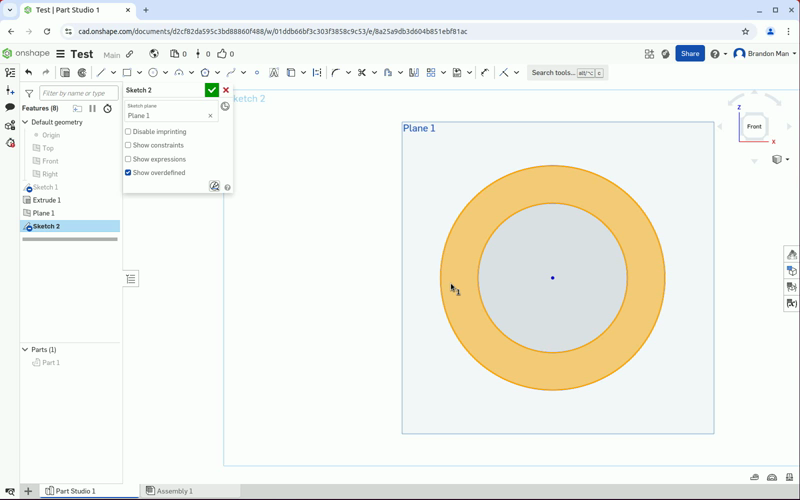
scroll(-6)
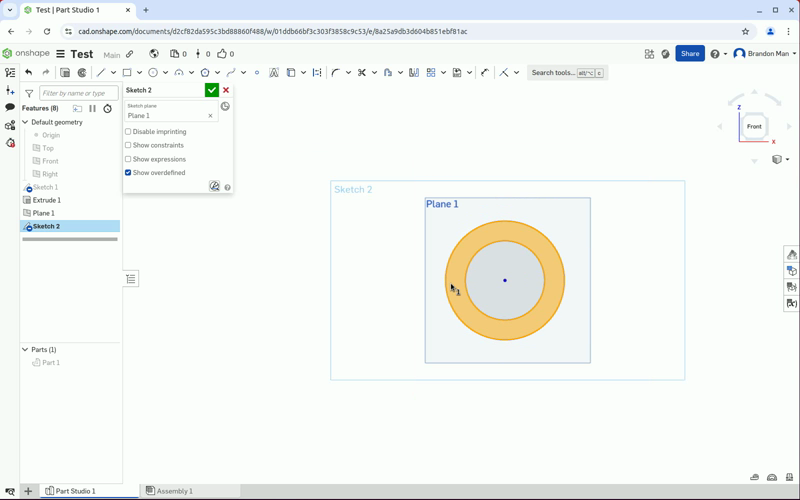
scroll(-6)
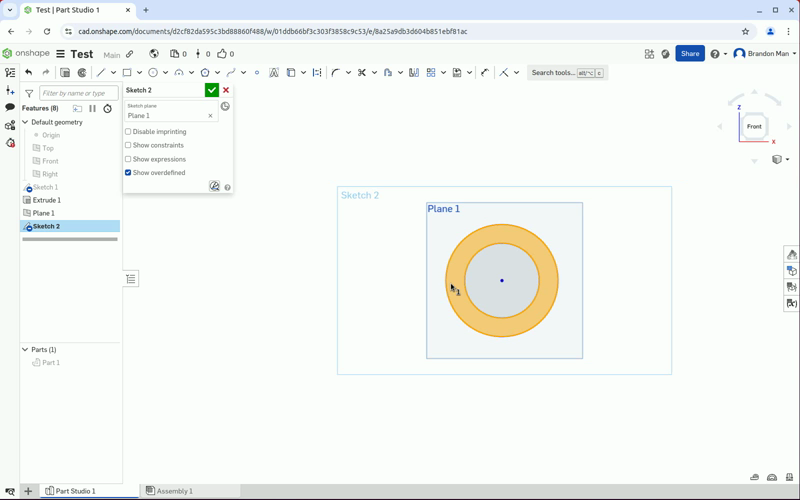
scroll(-6)
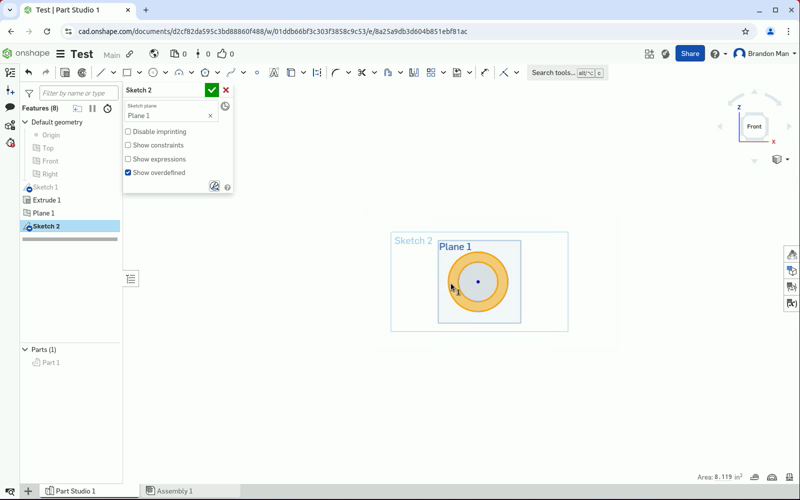
scroll(-6)
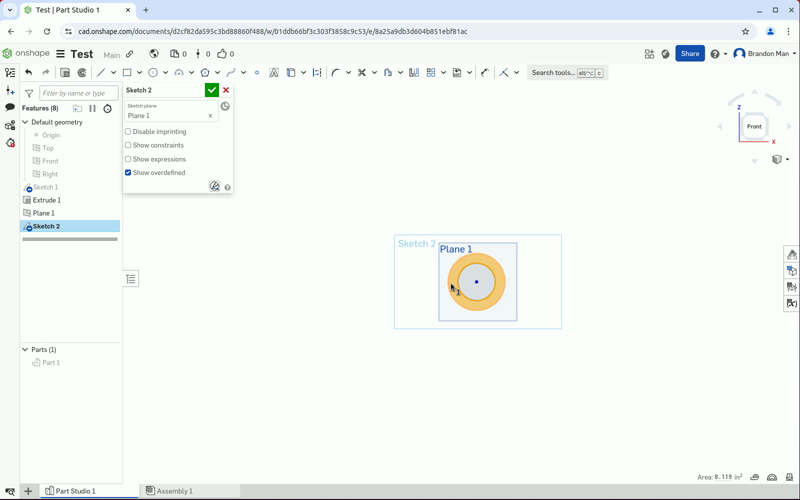
scroll(-6)
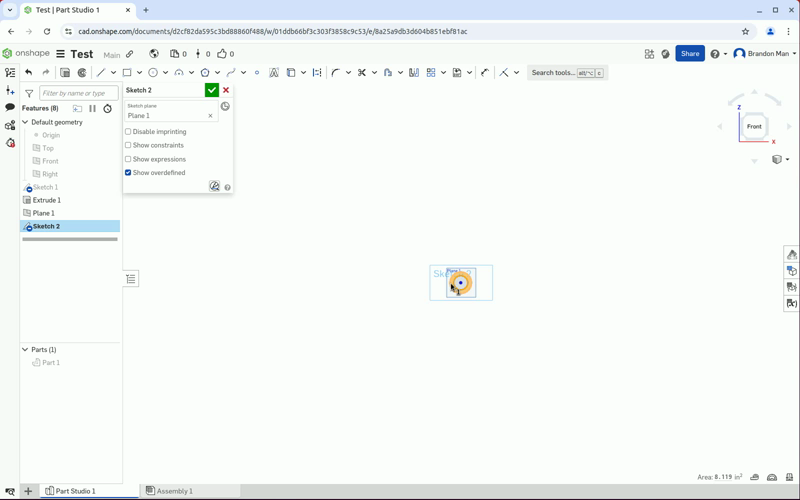
mouse_move(73, 352)
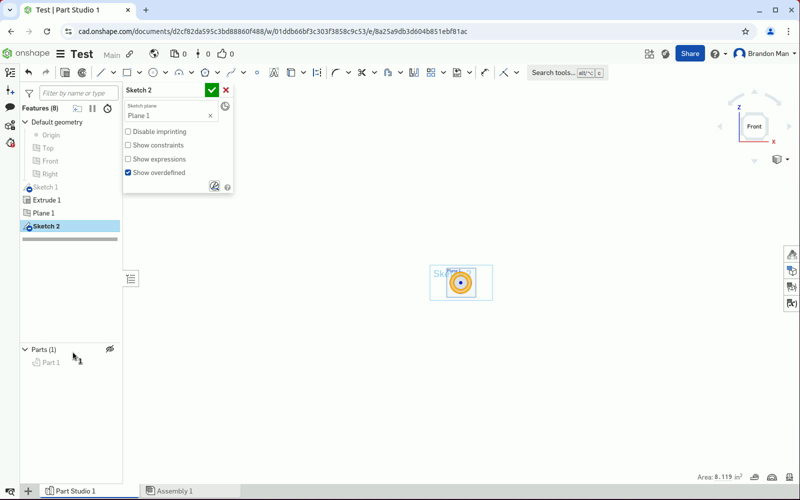
key(shift+y)
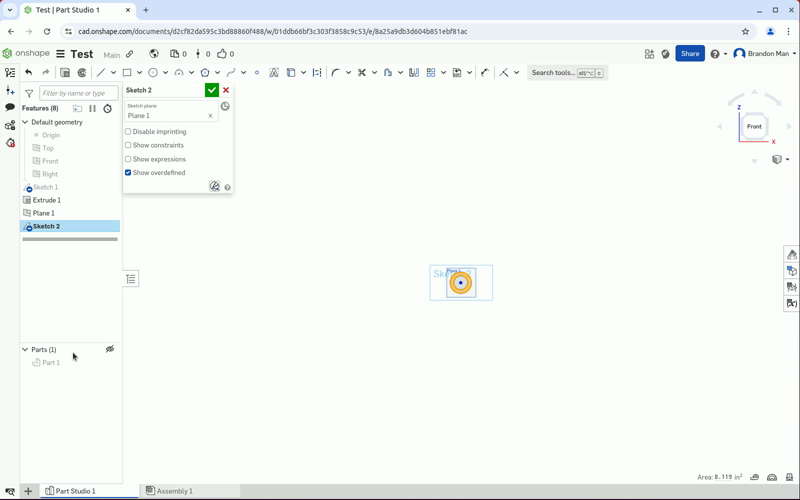
key(shift+e)
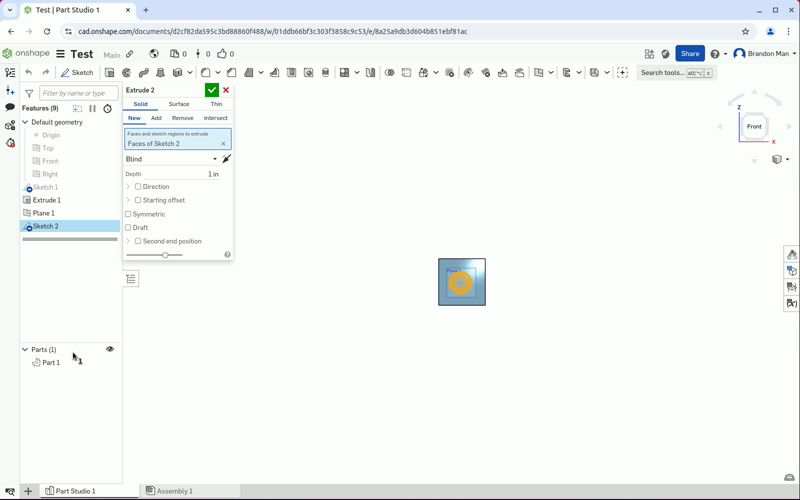
mouse_move(143, 106)
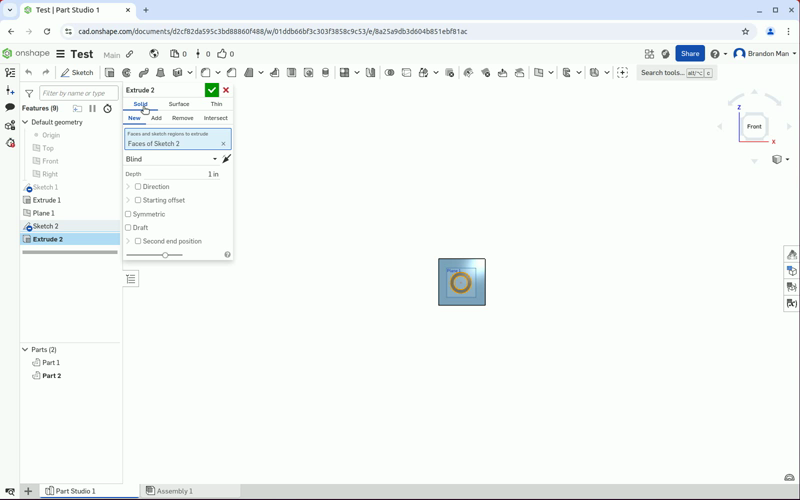
click(143, 106)
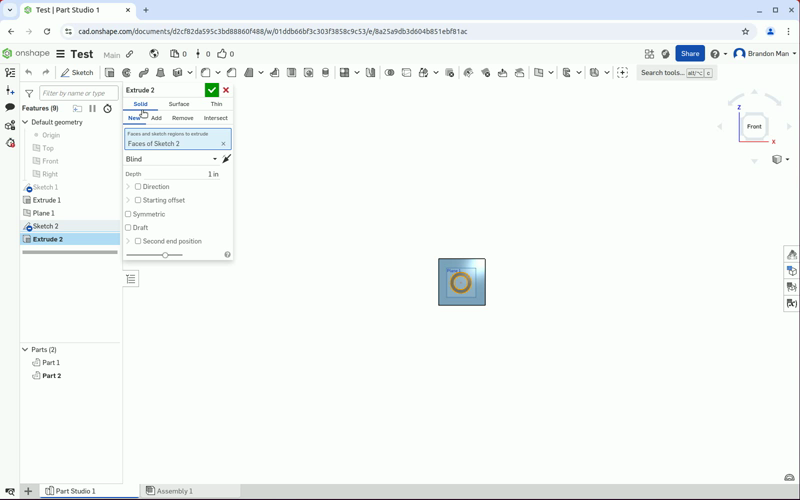
mouse_move(137, 120)
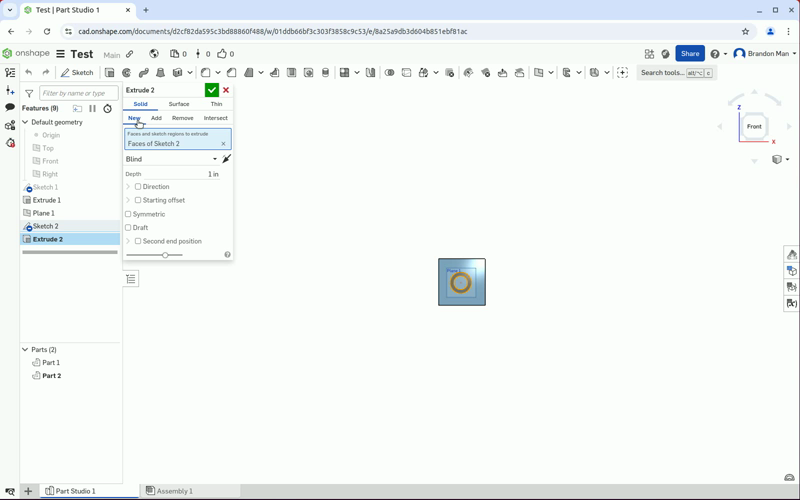
click(137, 120)
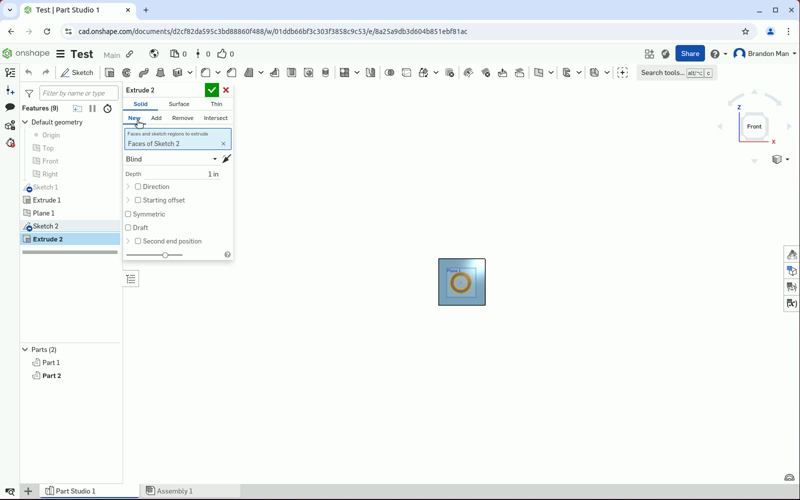
key(tab, 4)
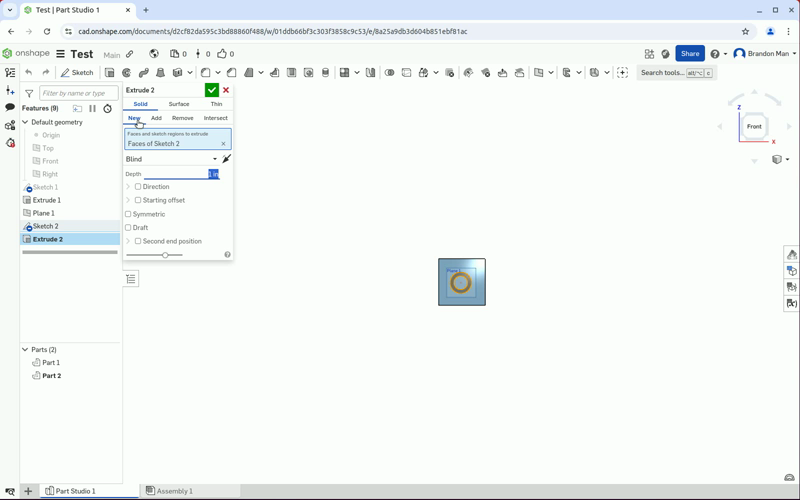
text(4.574)
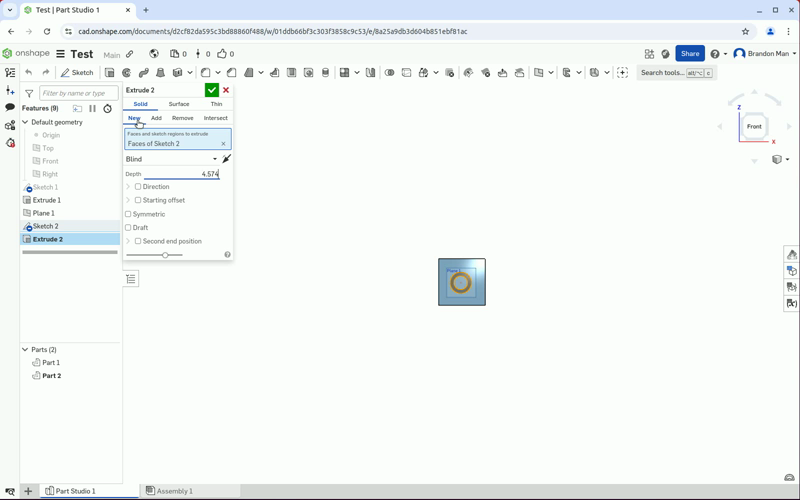
key(enter)
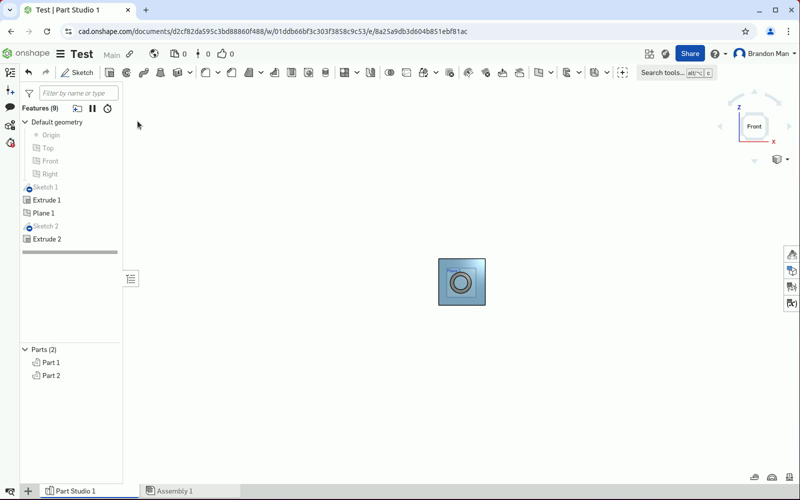
key(shift+h)
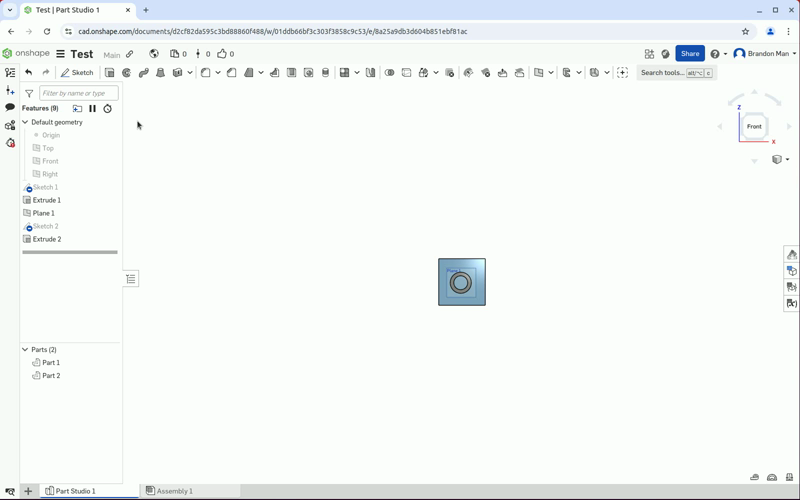
key(shift+h)
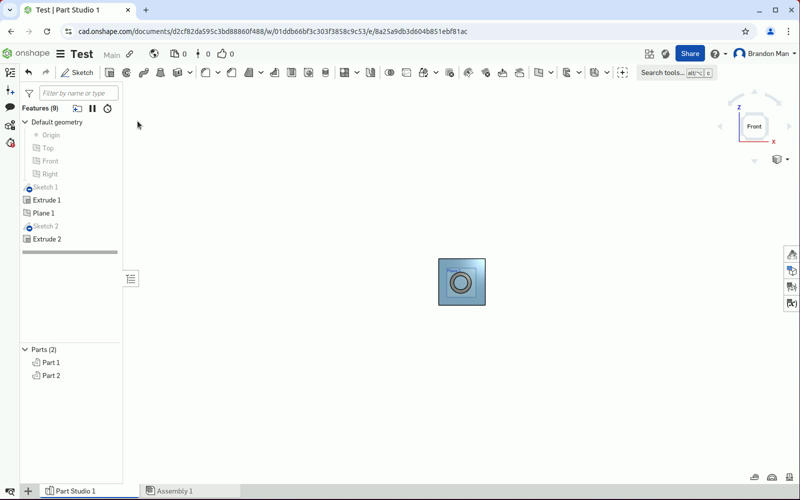
mouse_move(73, 189)
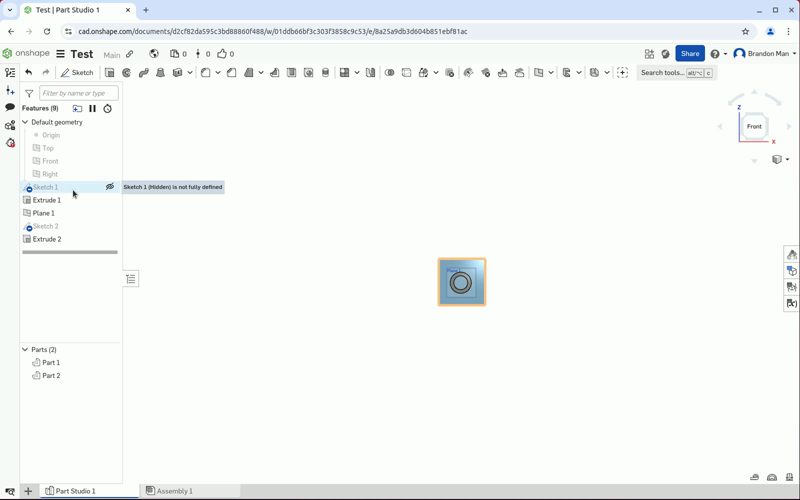
click(73, 189)
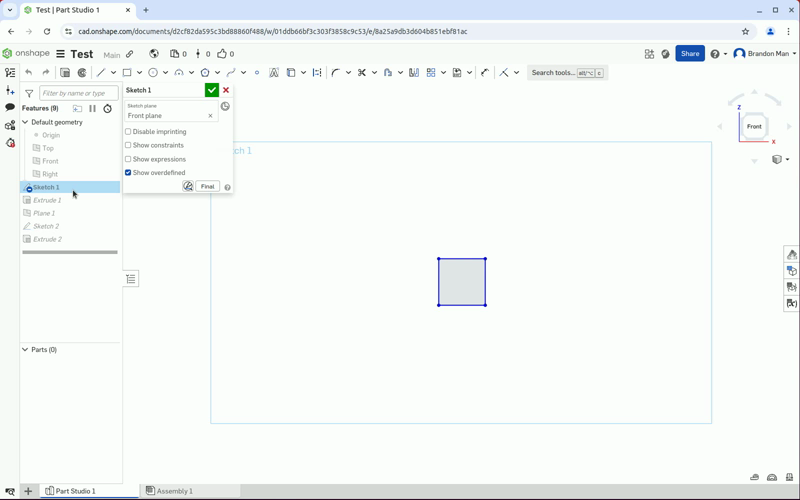
mouse_move(229, 92)
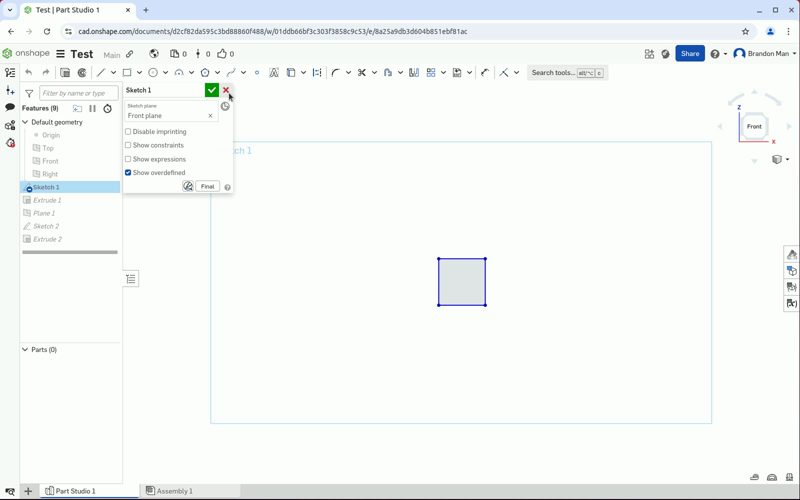
click(229, 92)
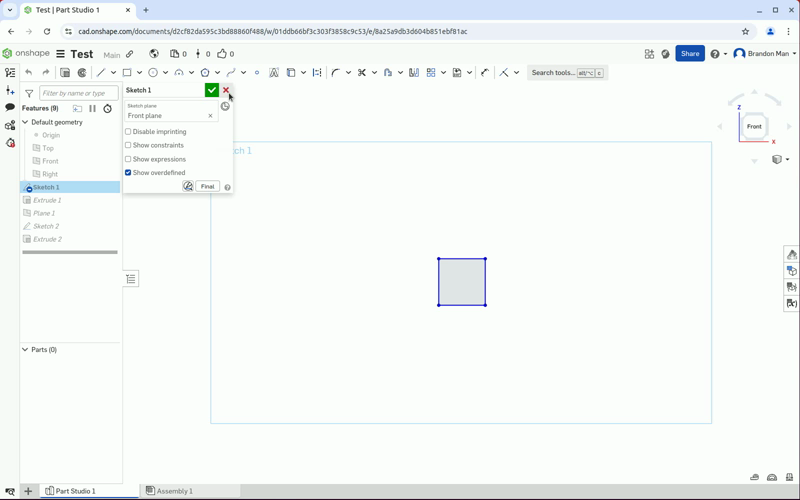
key(shift+s)
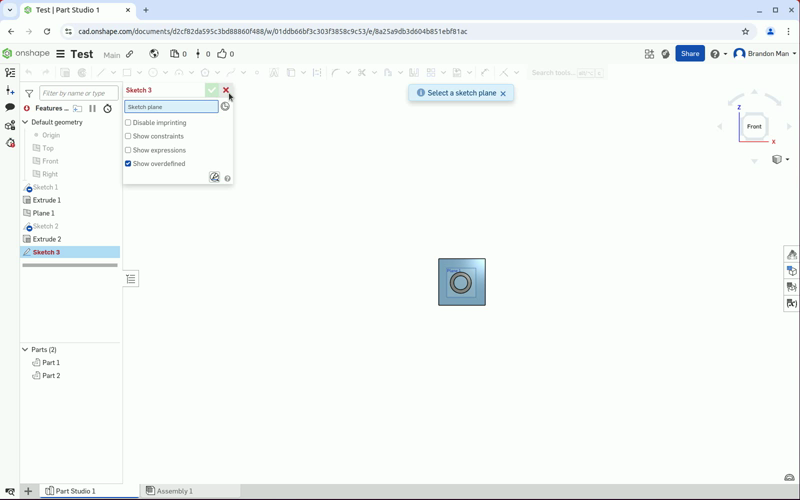
mouse_move(73, 215)
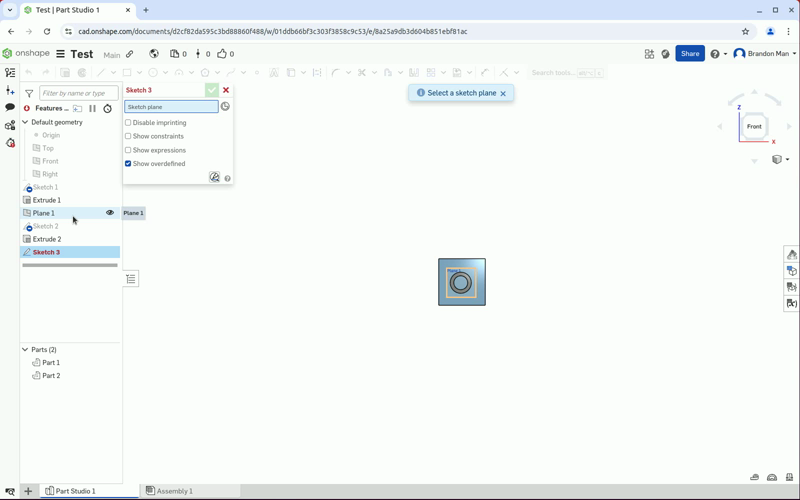
click(73, 215)
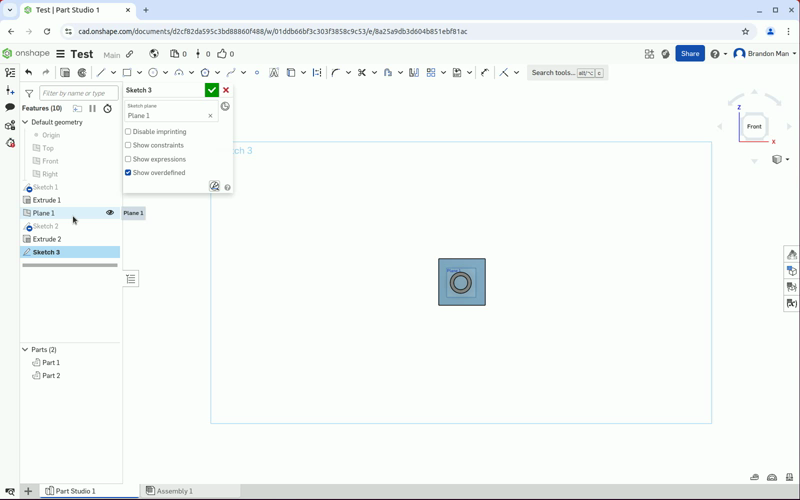
mouse_move(73, 352)
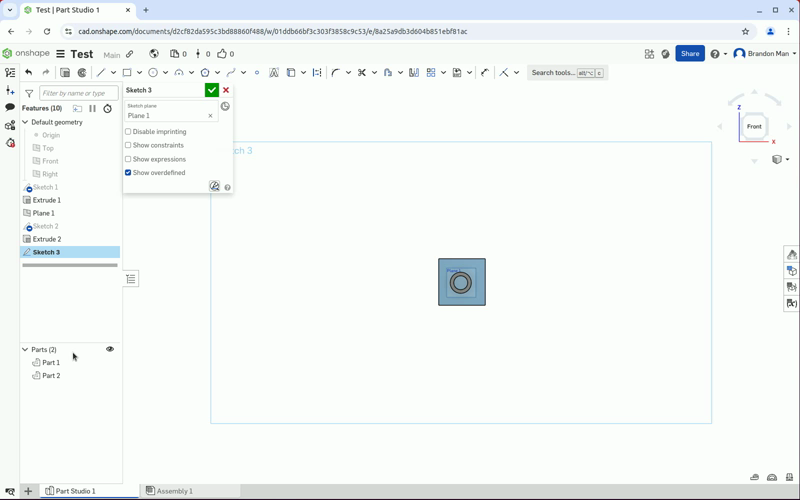
key(y)
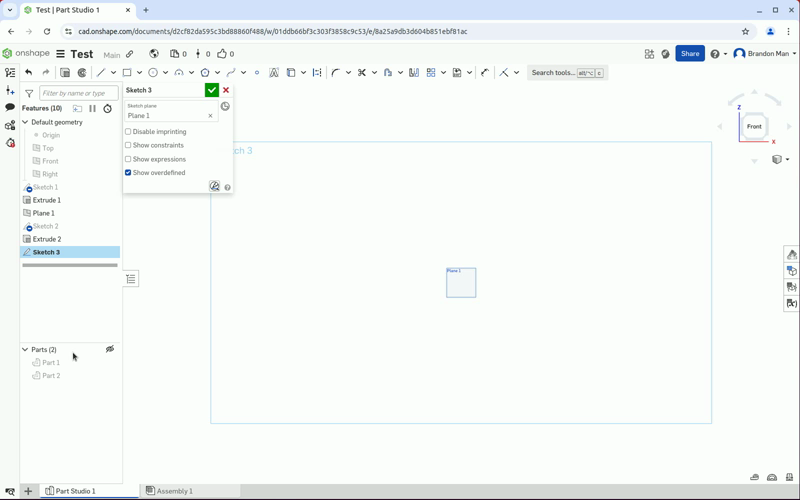
key(c)
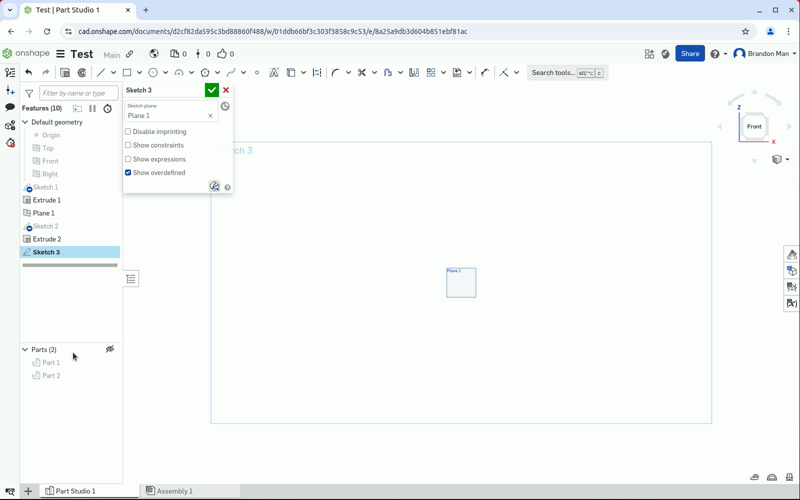
key_down(shift)
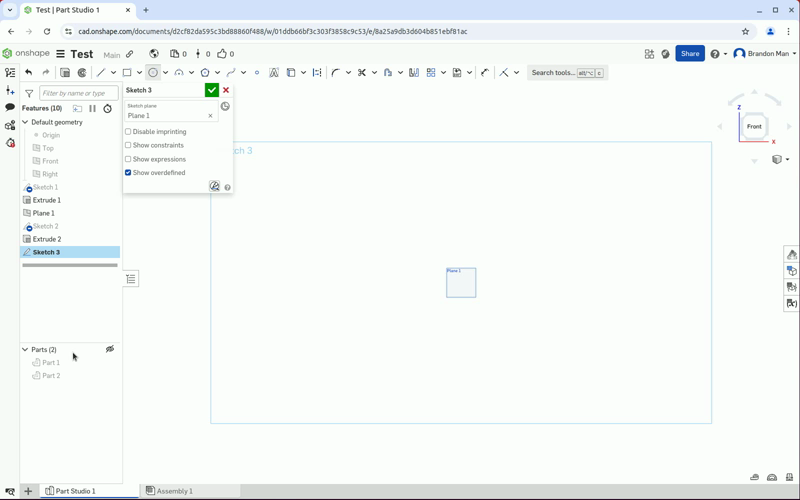
mouse_move(461, 282)
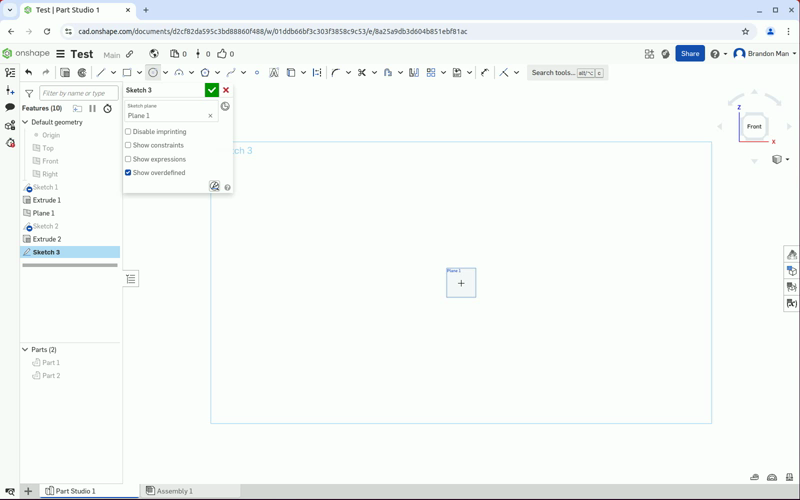
click(461, 282)
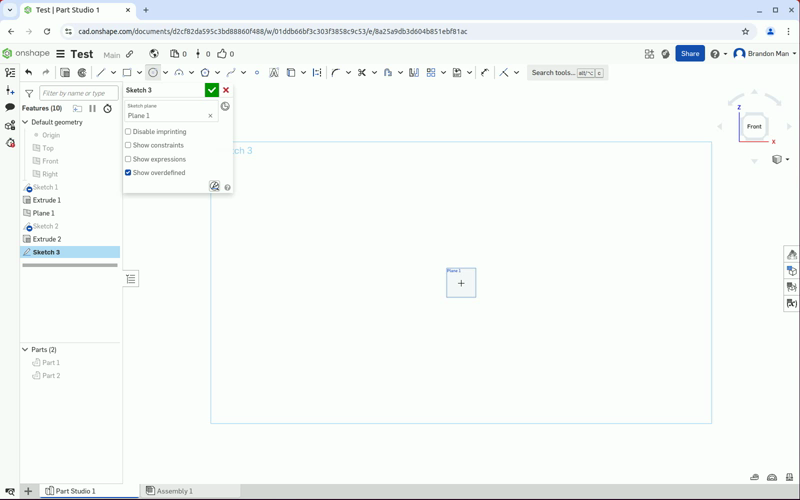
key_up(shift)
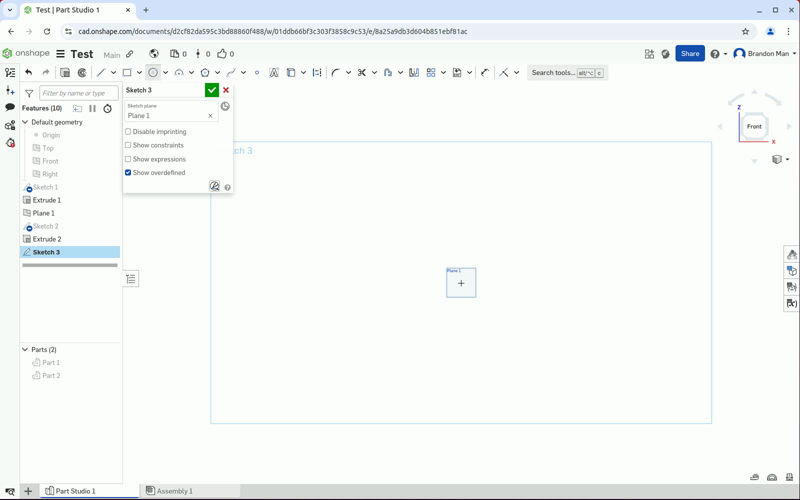
mouse_move(466, 282)
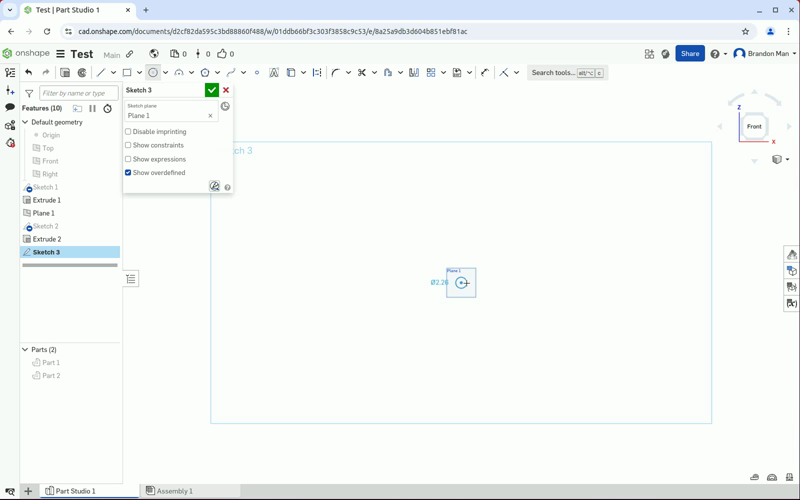
click(466, 282)
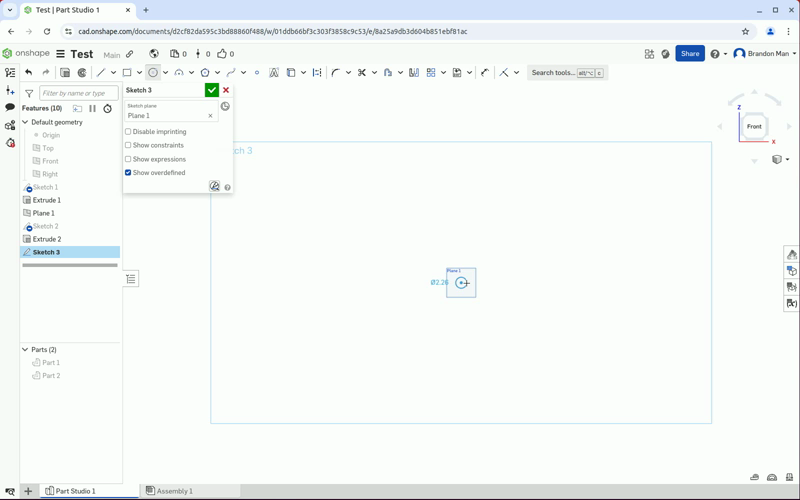
key(esc)
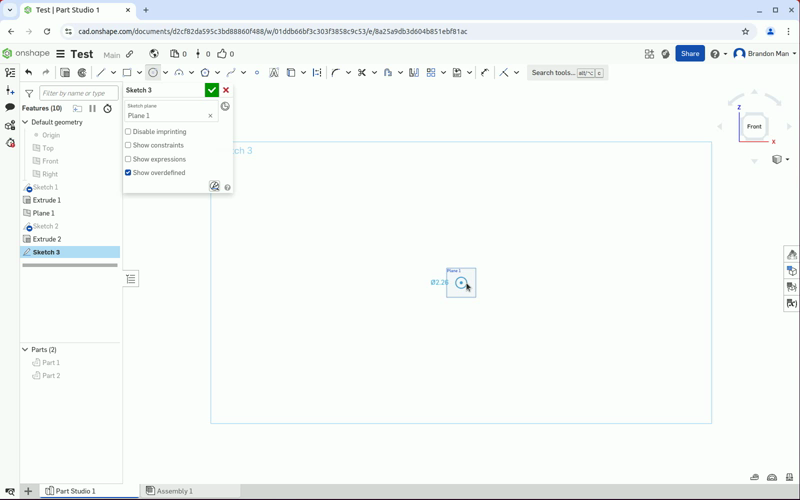
mouse_move(462, 287)
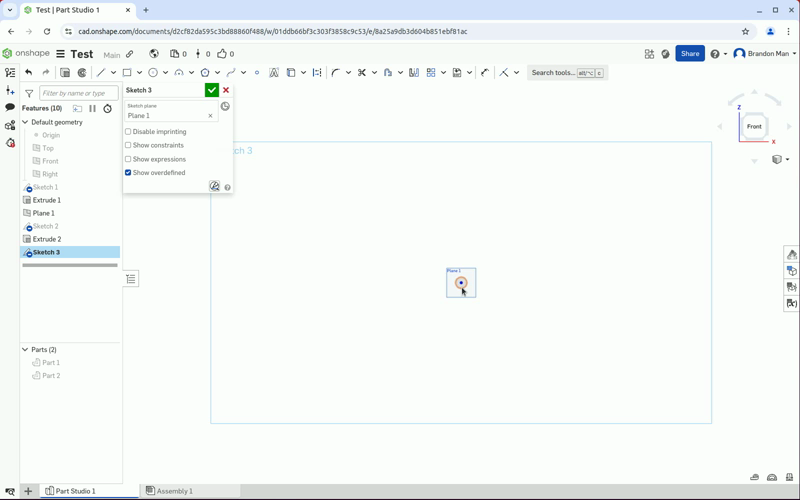
scroll(6)
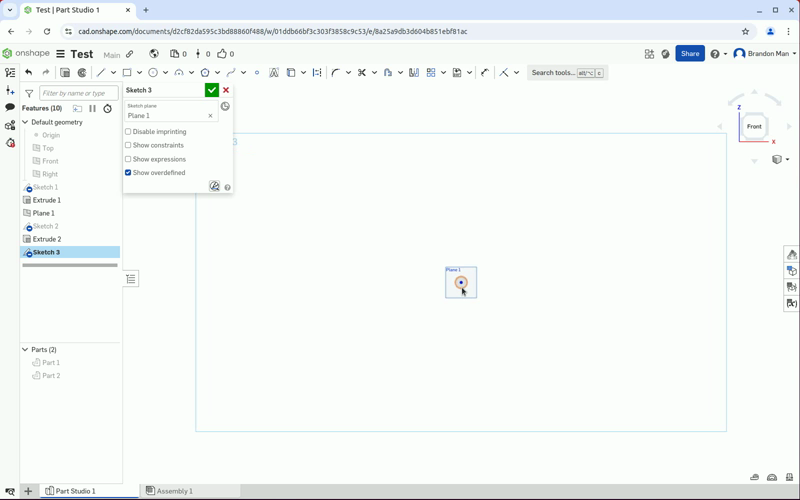
scroll(6)
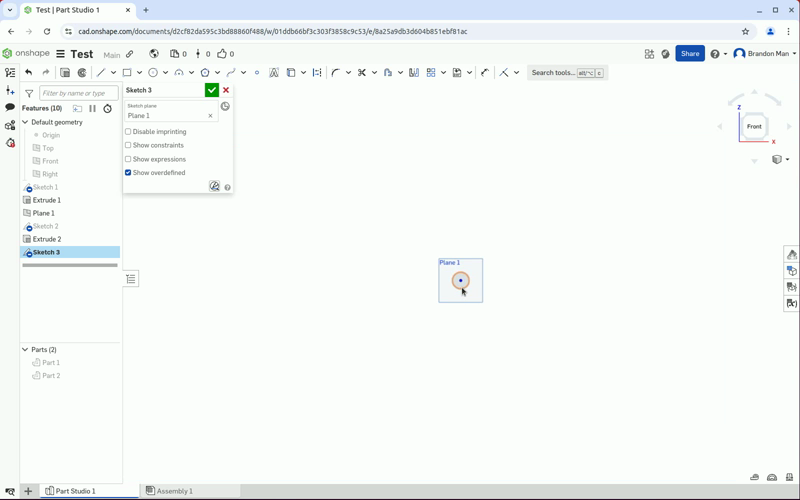
scroll(6)
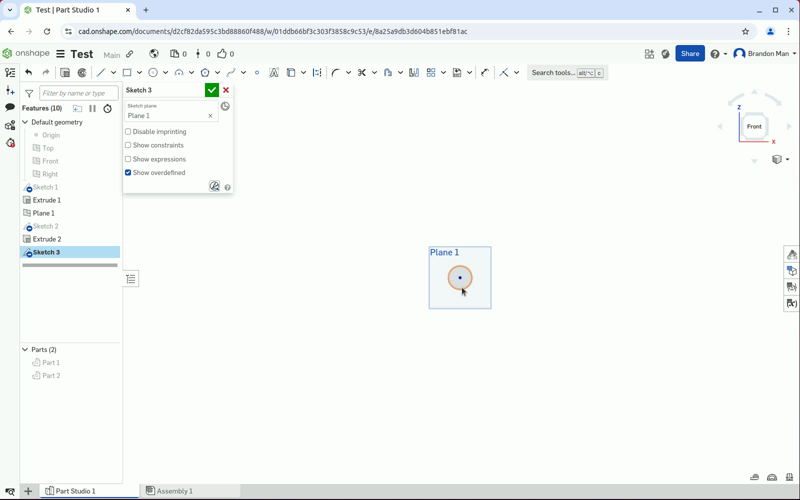
scroll(6)
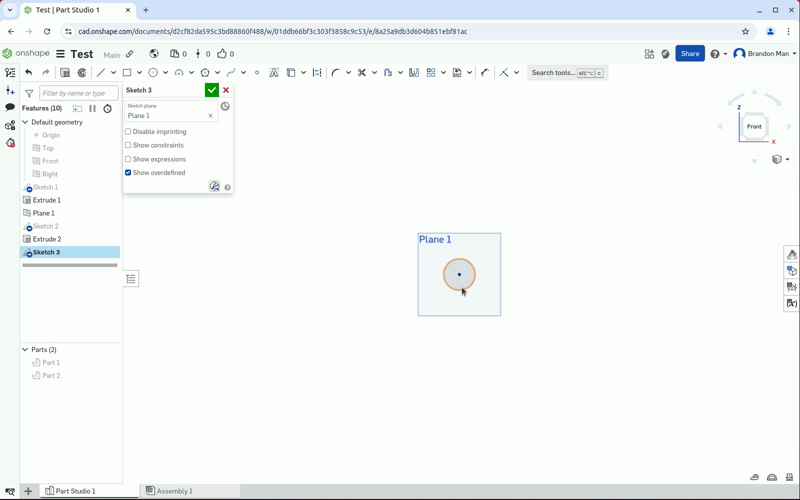
scroll(6)
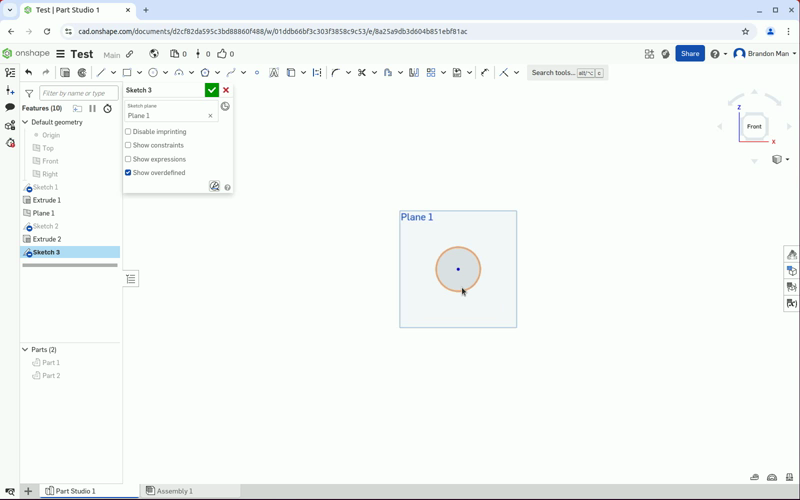
scroll(6)
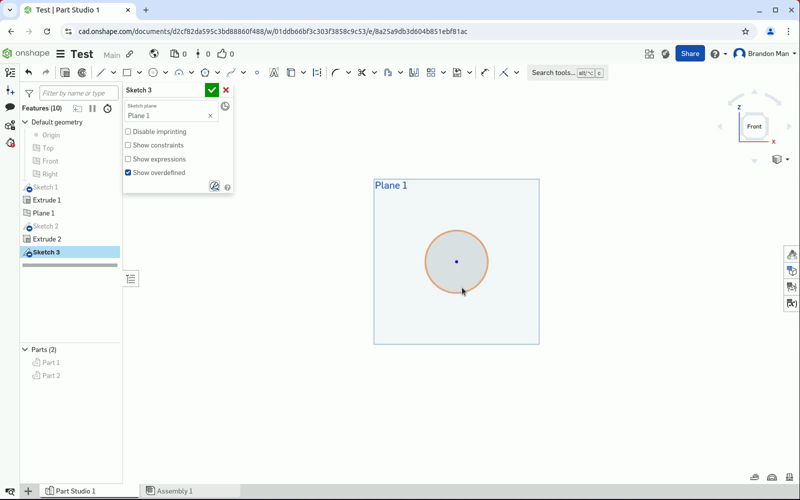
scroll(6)
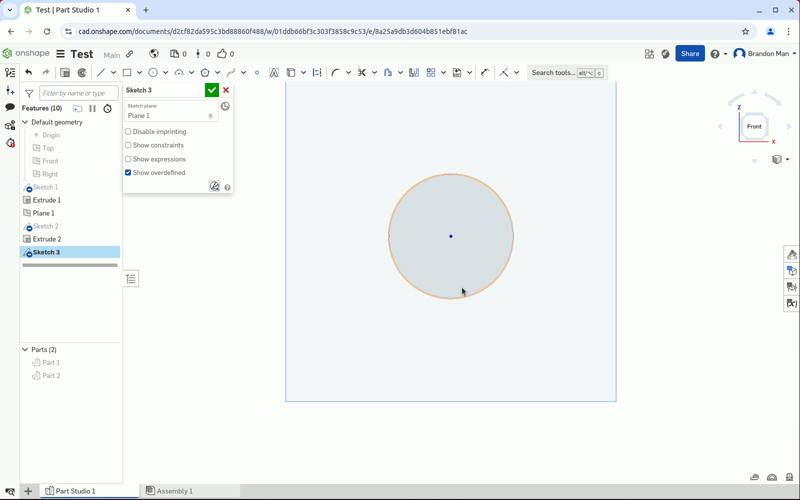
click(462, 287)
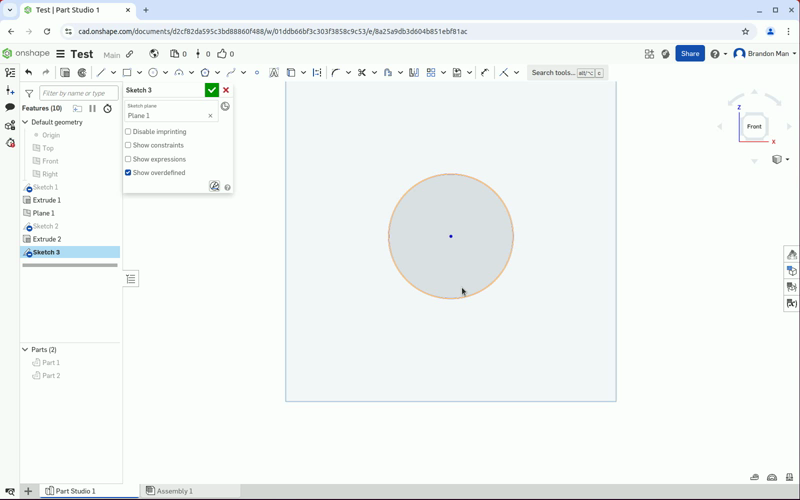
scroll(-6)
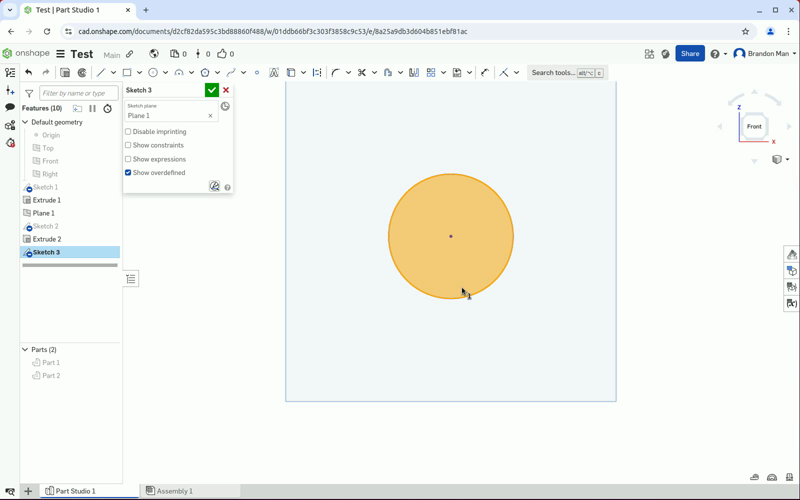
scroll(-6)
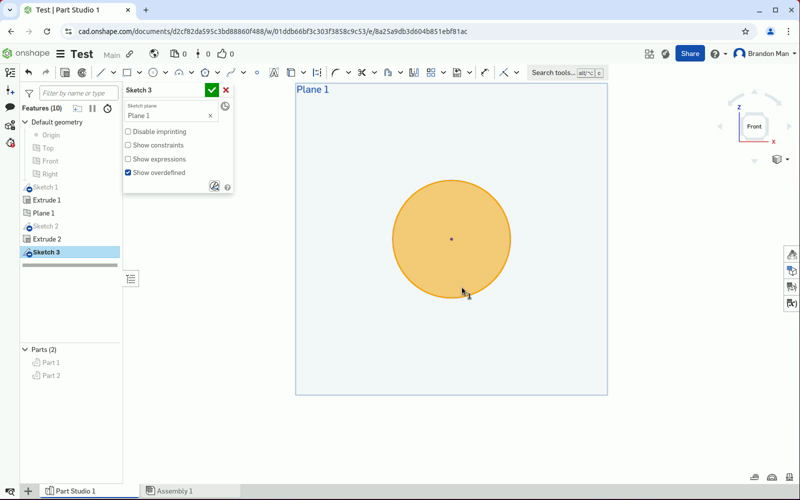
scroll(-6)
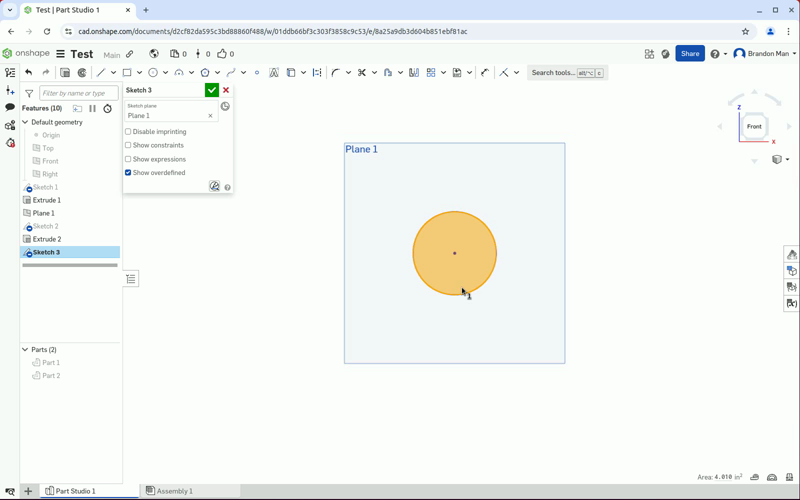
scroll(-6)
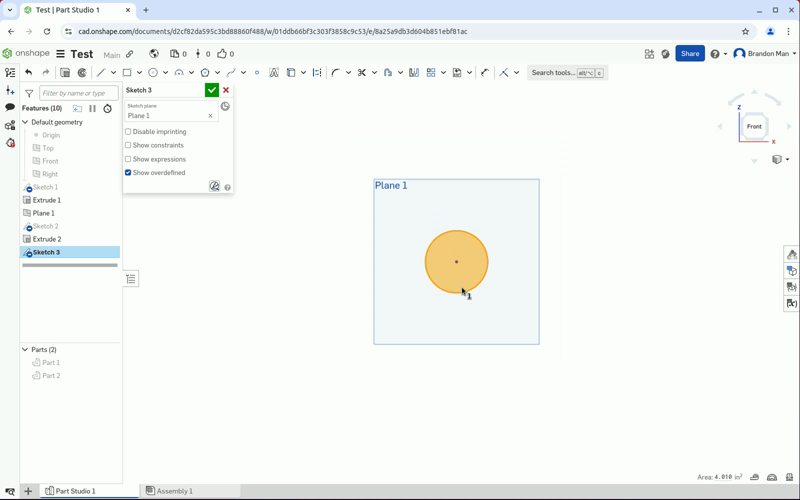
scroll(-6)
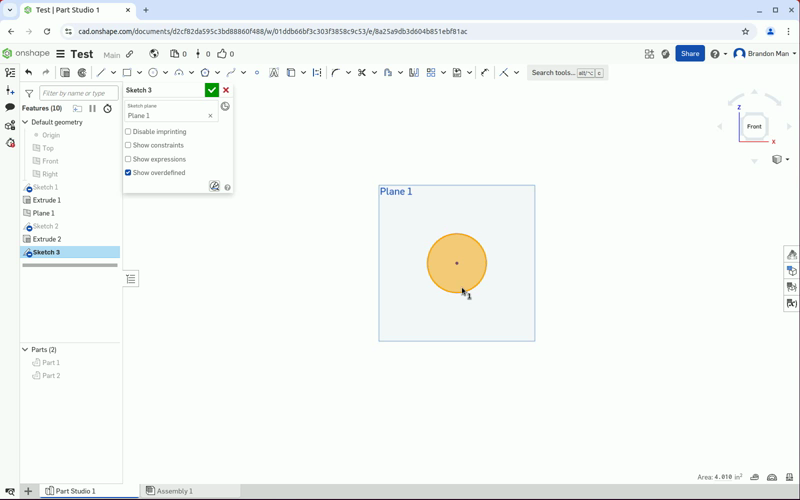
scroll(-6)
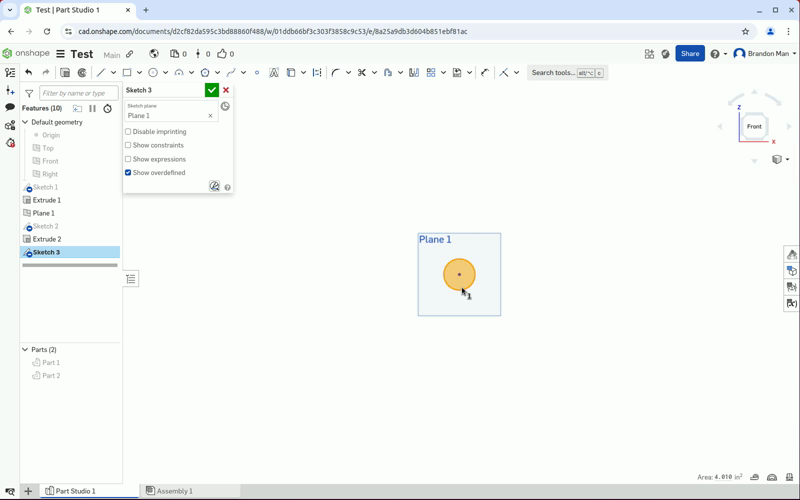
scroll(-6)
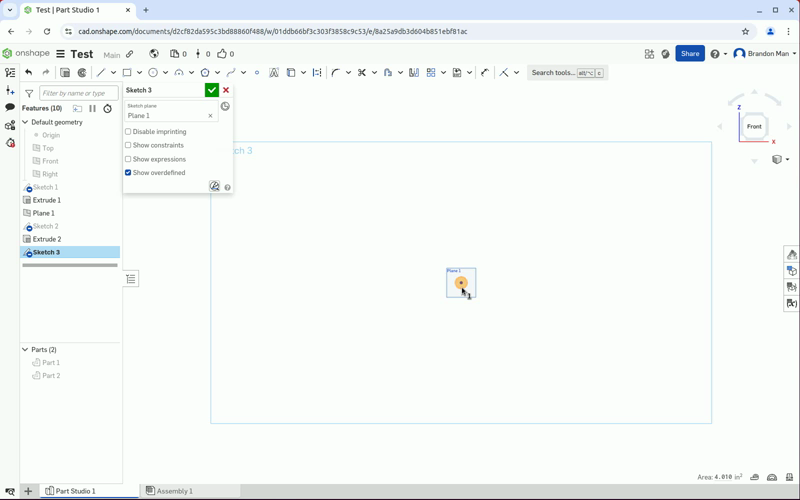
mouse_move(73, 352)
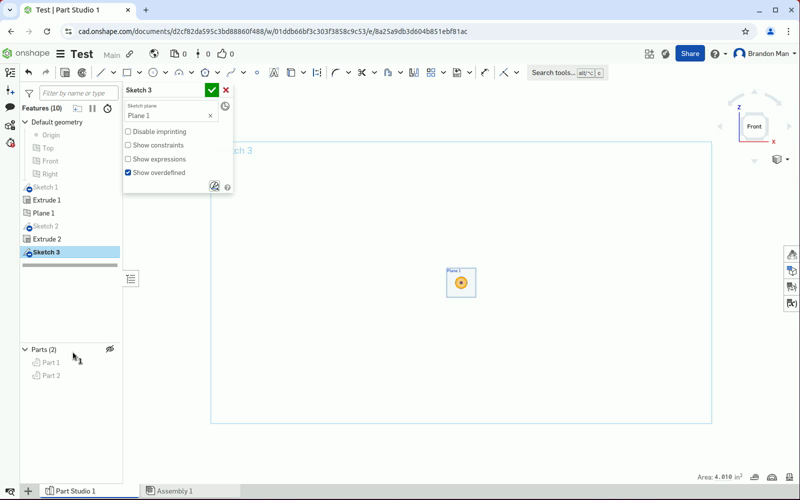
key(shift+y)
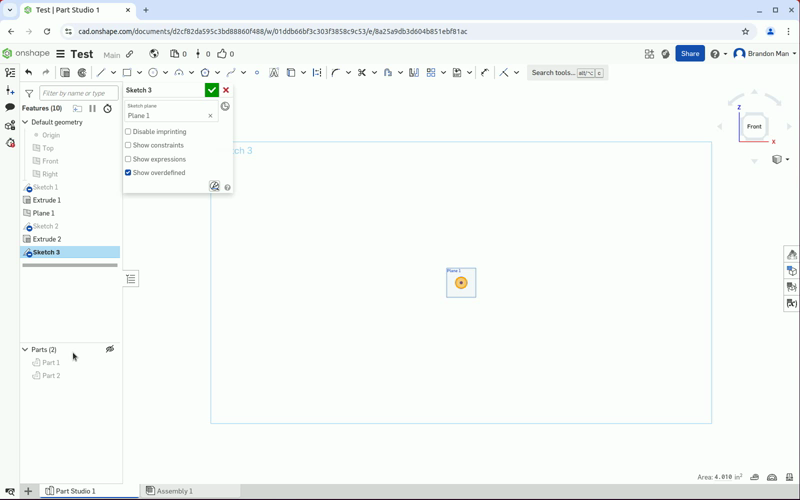
key(shift+e)
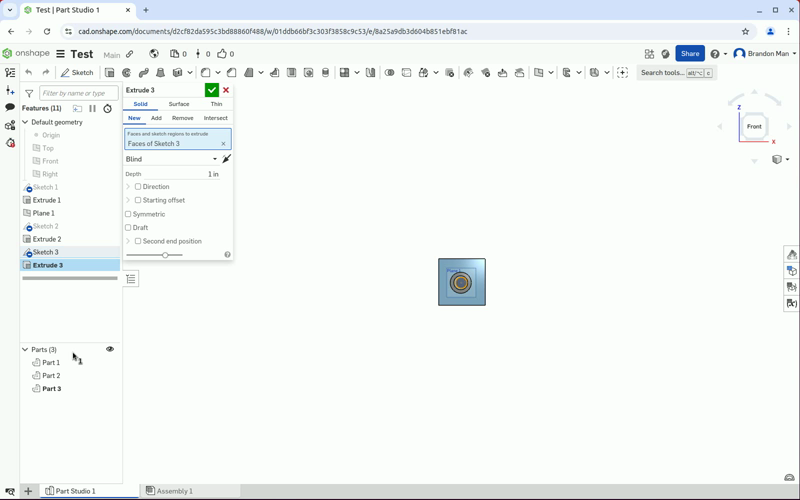
mouse_move(143, 106)
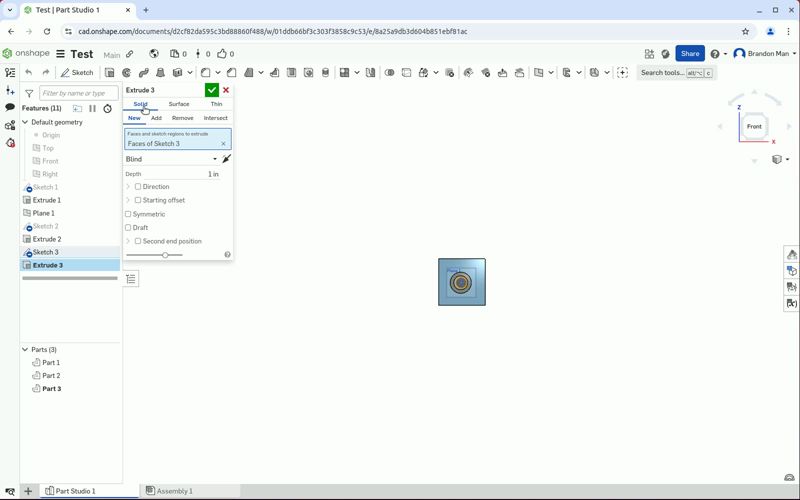
click(143, 106)
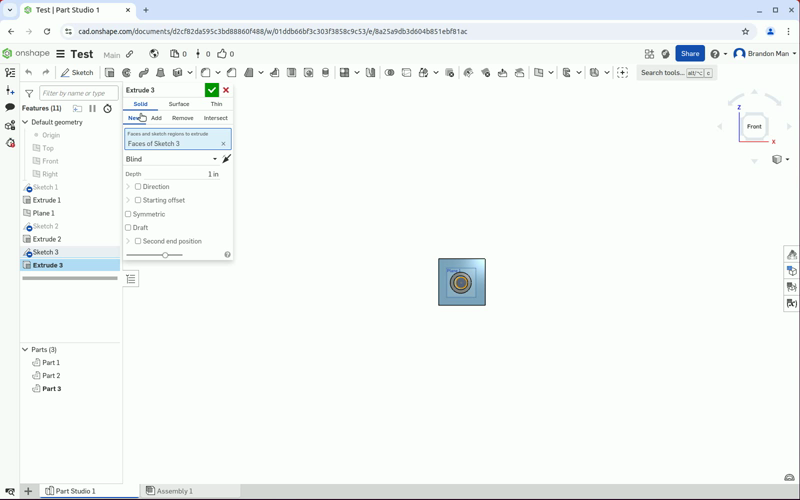
mouse_move(137, 120)
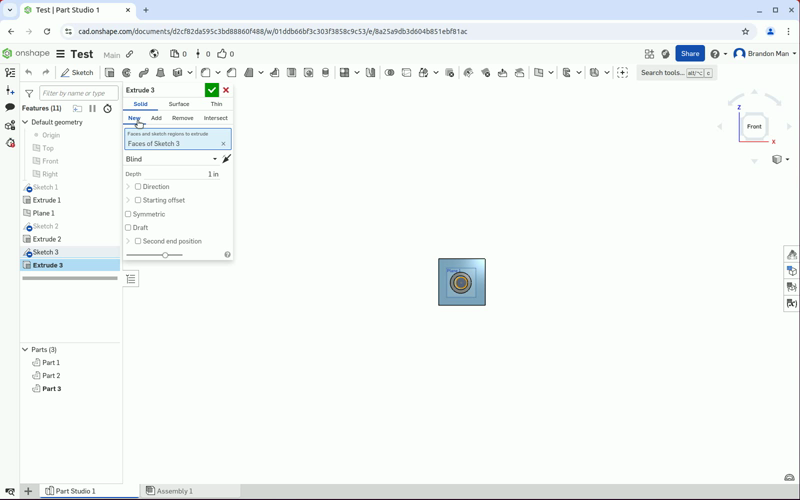
click(137, 120)
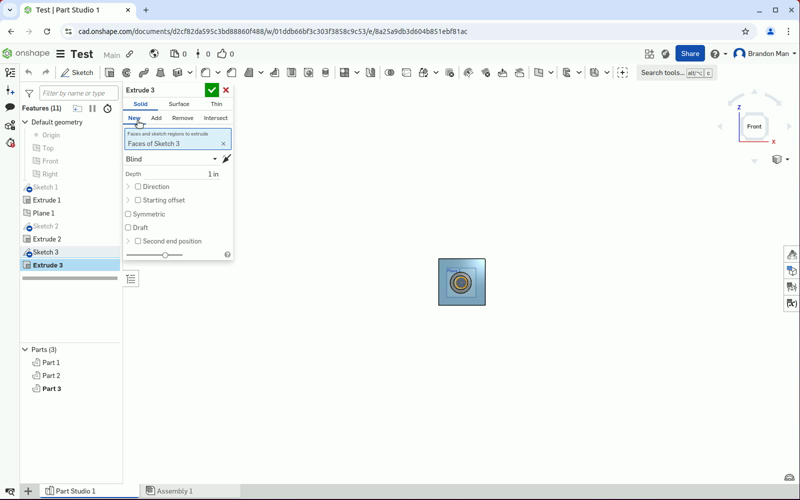
key(tab, 4)
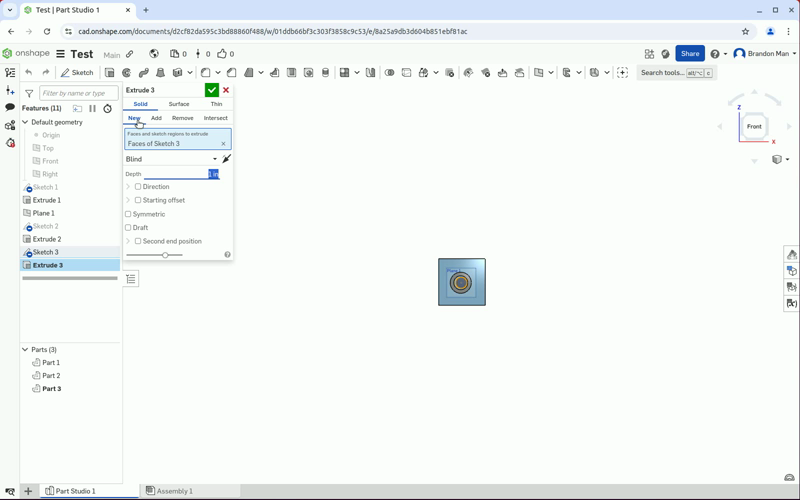
text(4.574)
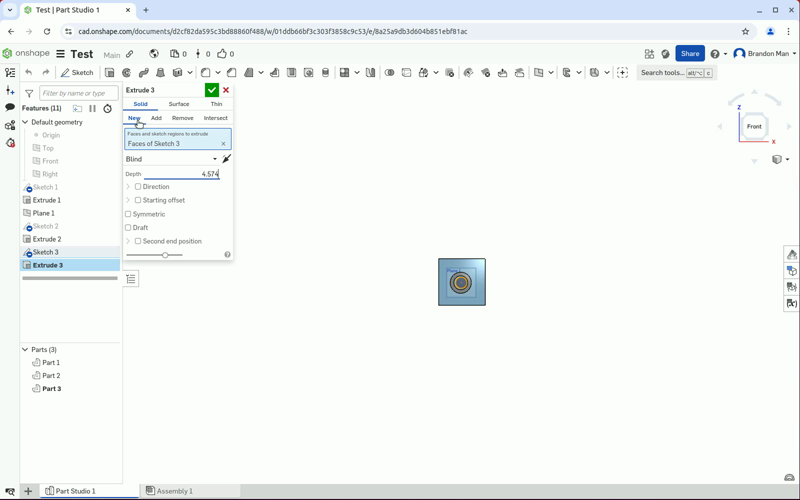
key(enter)
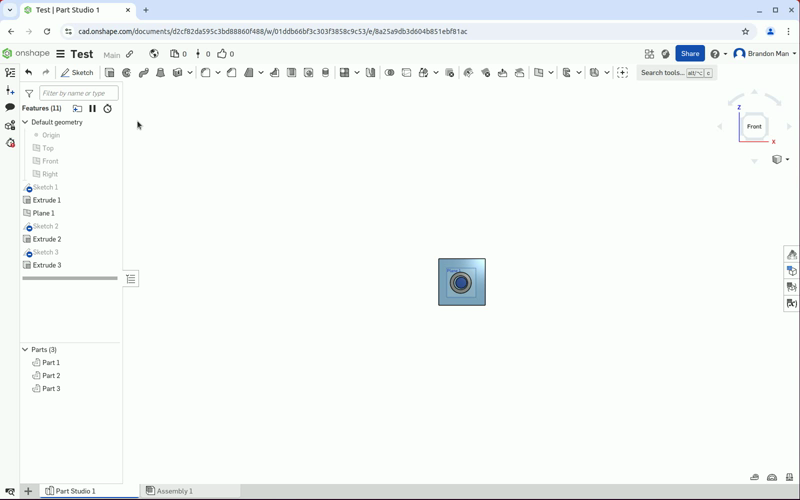
key(shift+h)
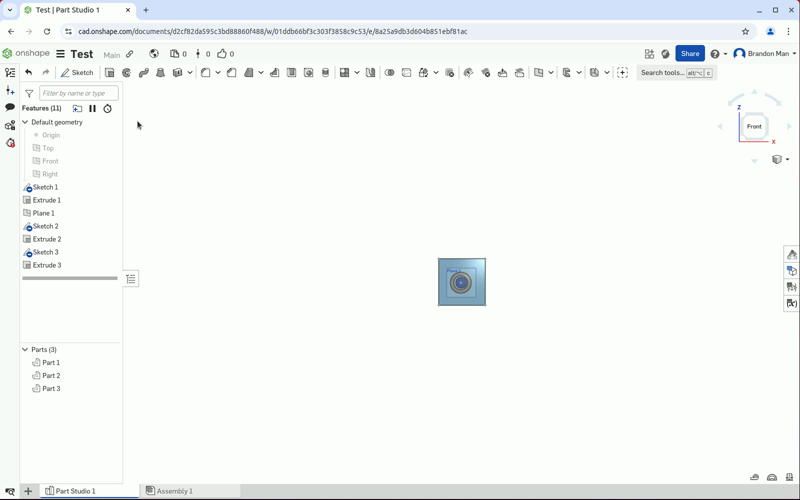
key(shift+h)
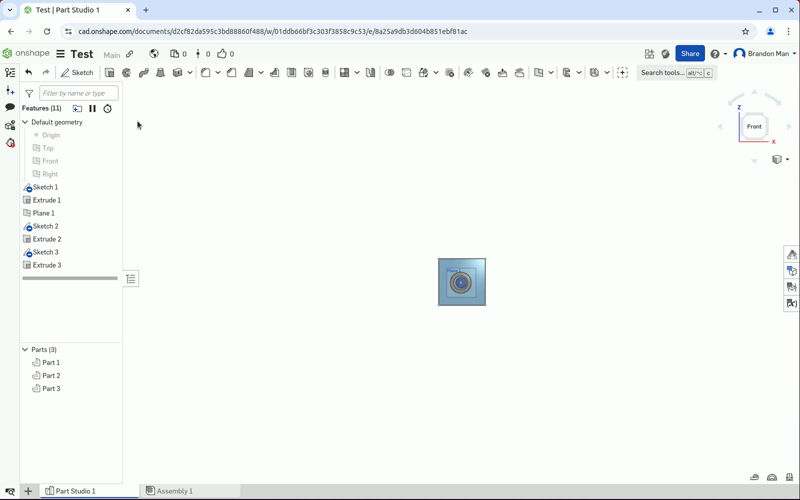
key(shift+7)
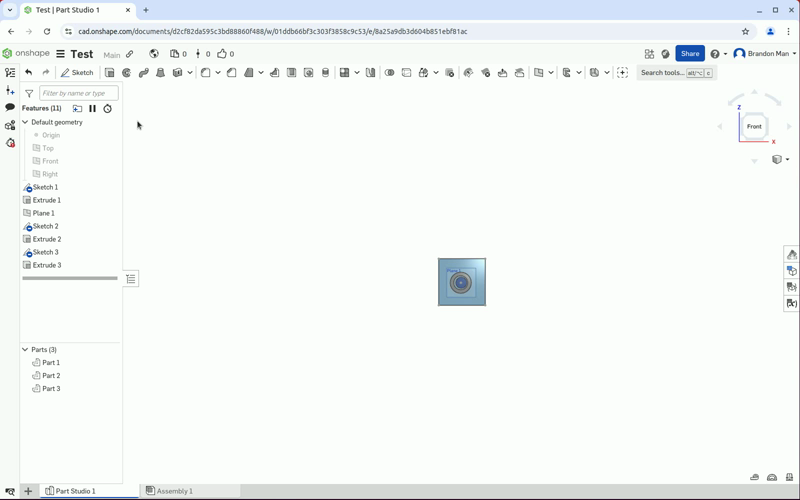
key(left, 2)
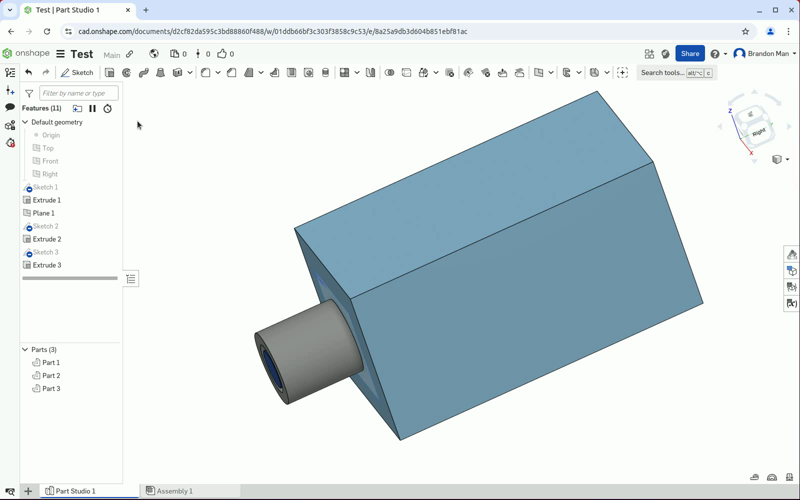
key(down, 2)
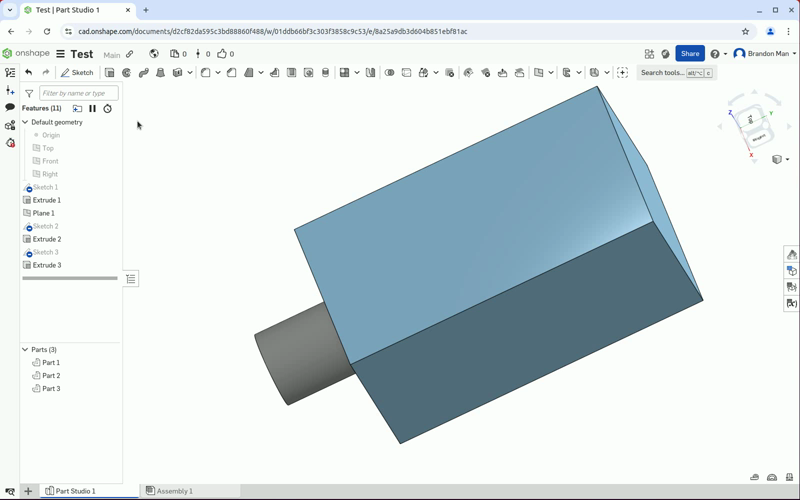
key(up, 2)
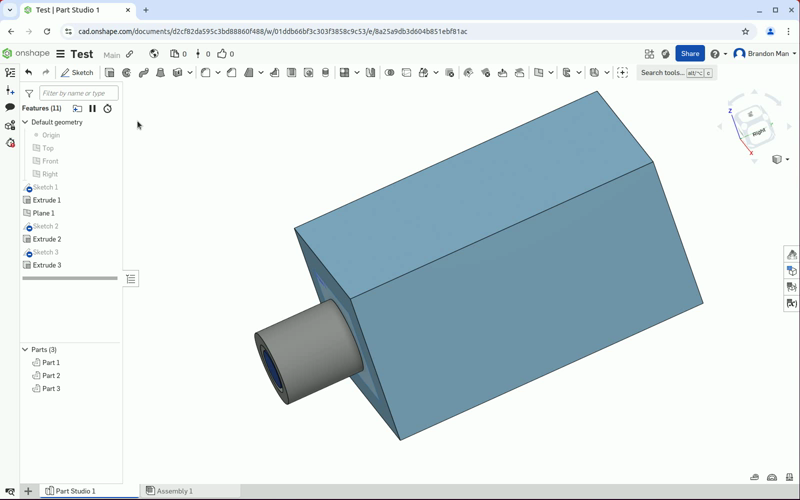
key(right, 2)
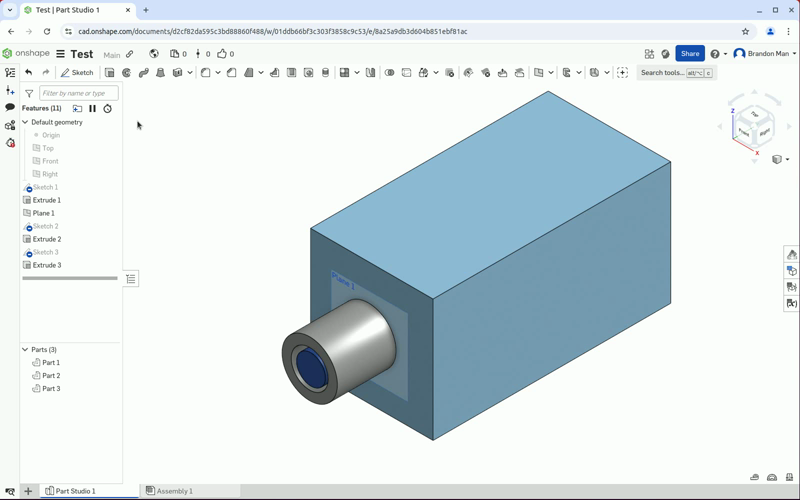
mouse_move(73, 189)
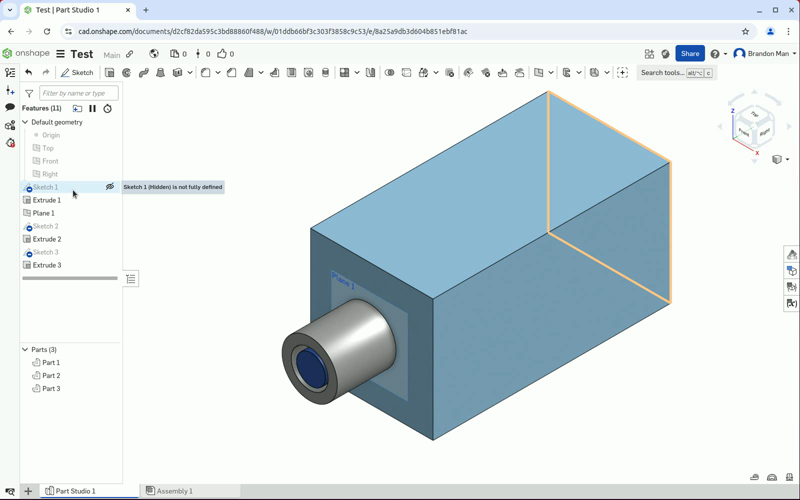
click(73, 189)